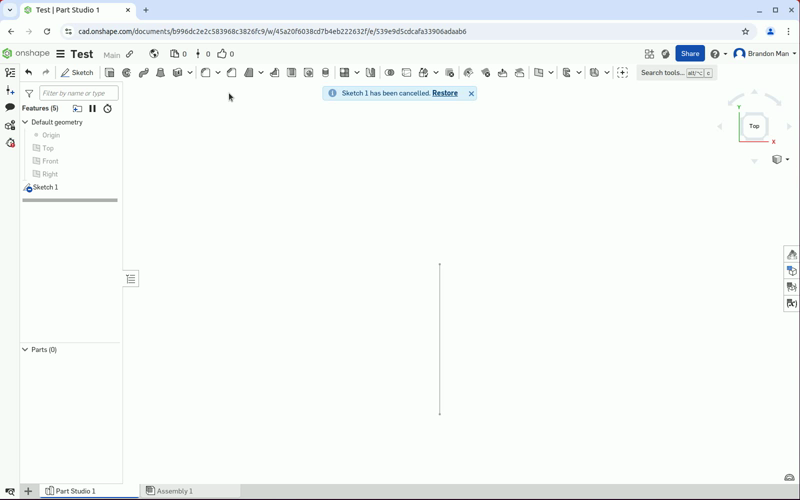
key(shift+h)
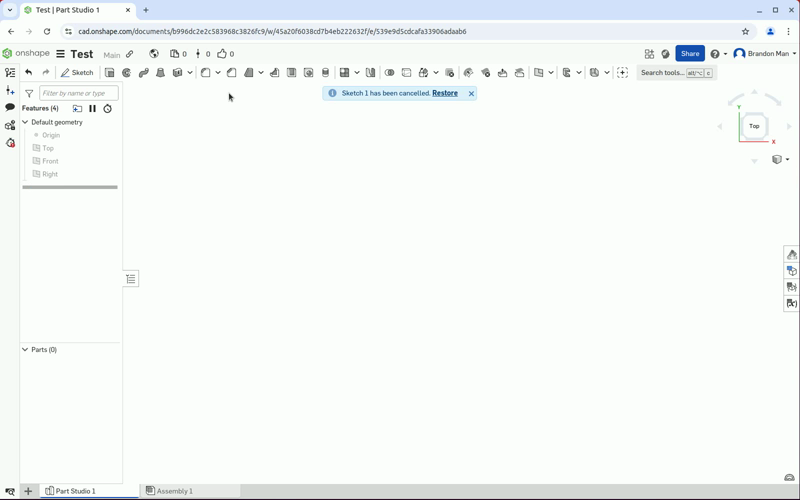
key(shift+s)
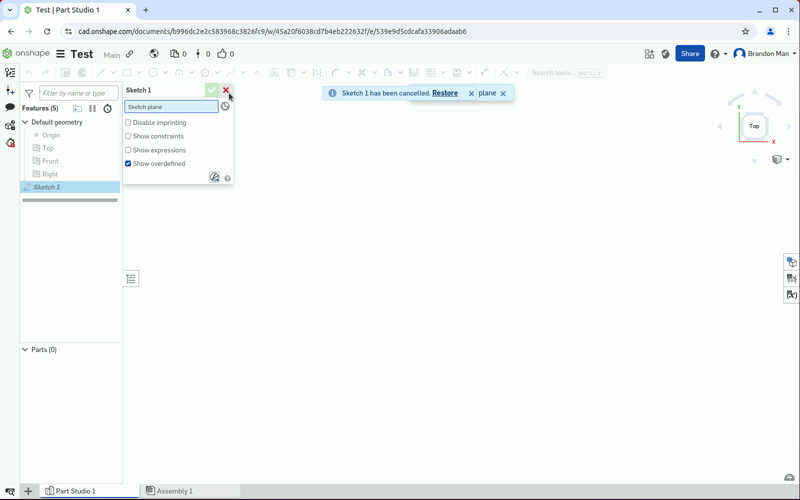
mouse_move(73, 150)
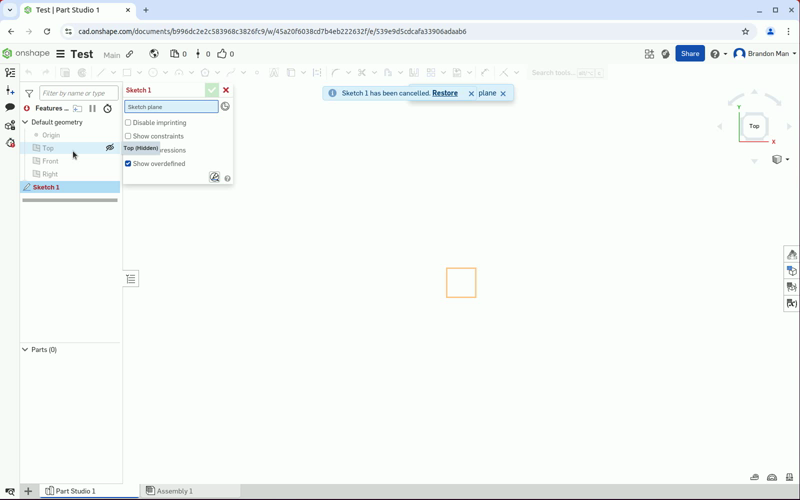
click(73, 150)
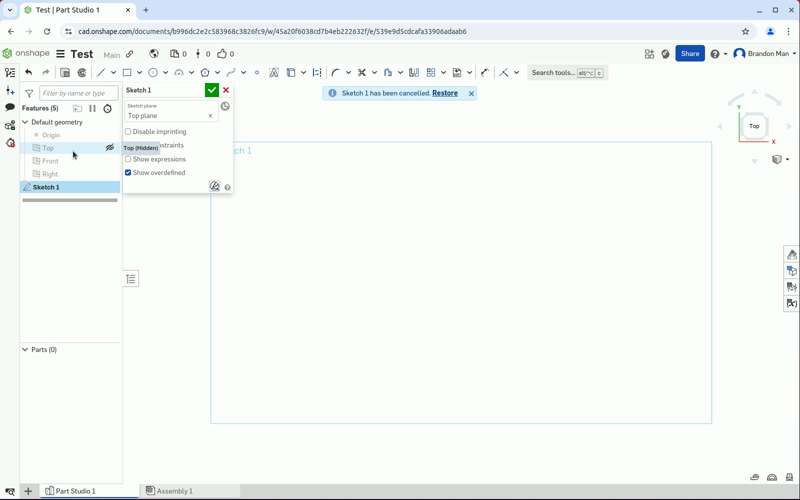
mouse_move(73, 352)
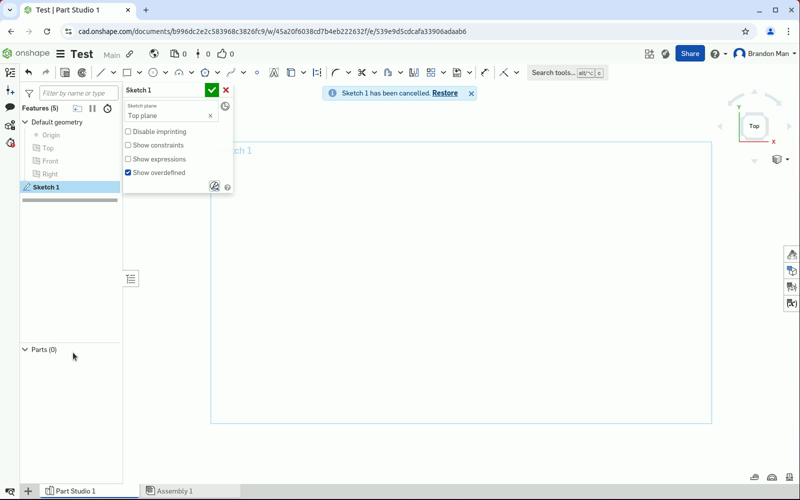
key(y)
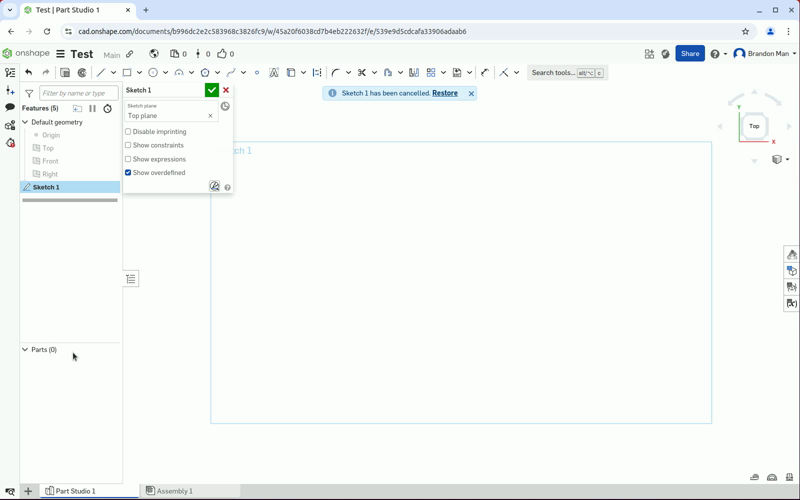
key(l)
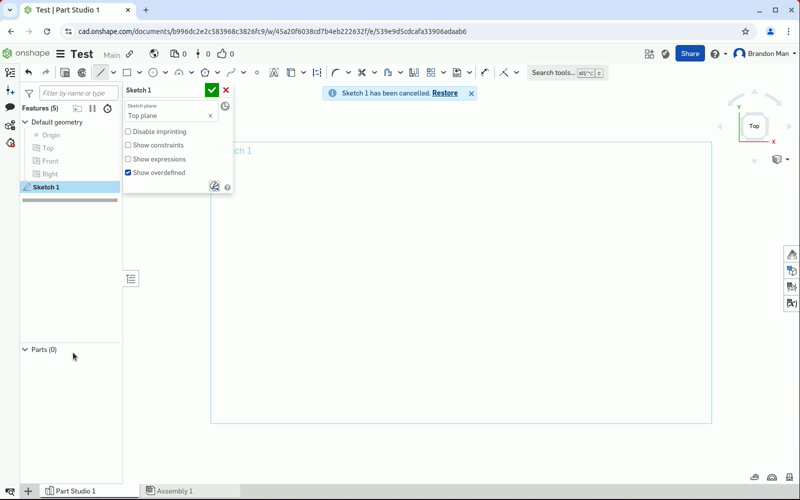
key_down(shift)
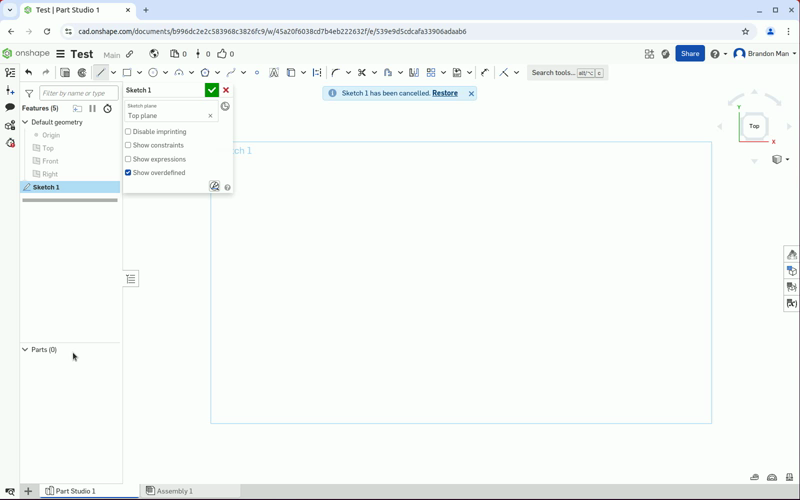
mouse_move(348, 370)
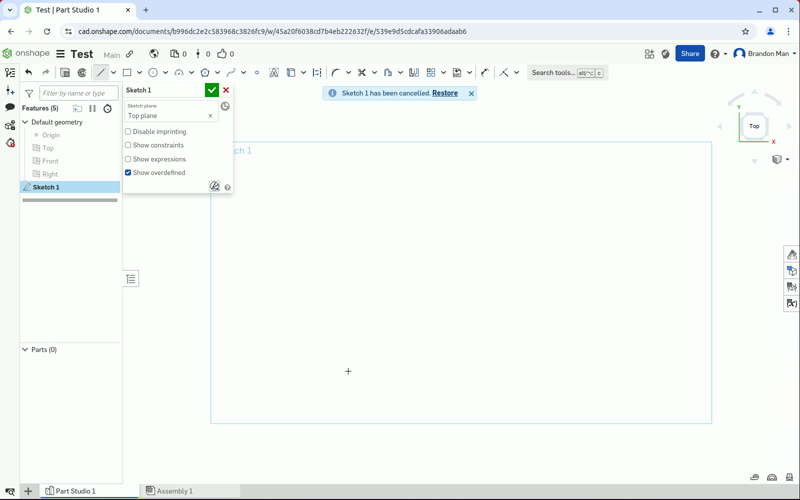
click(348, 370)
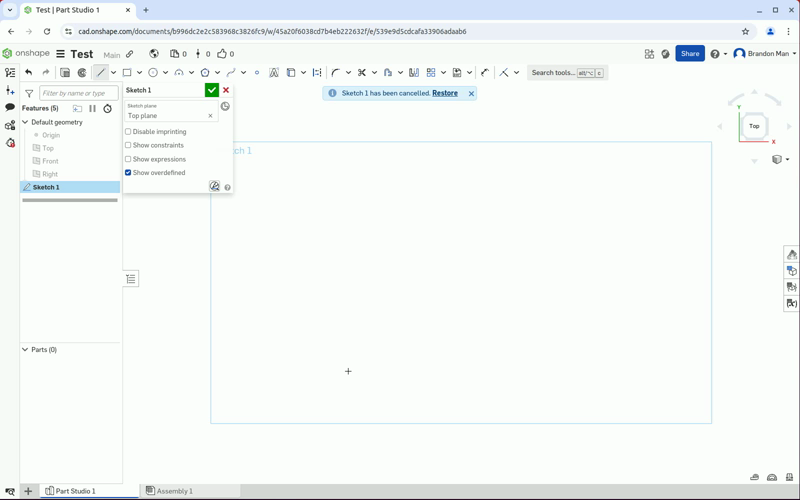
key_up(shift)
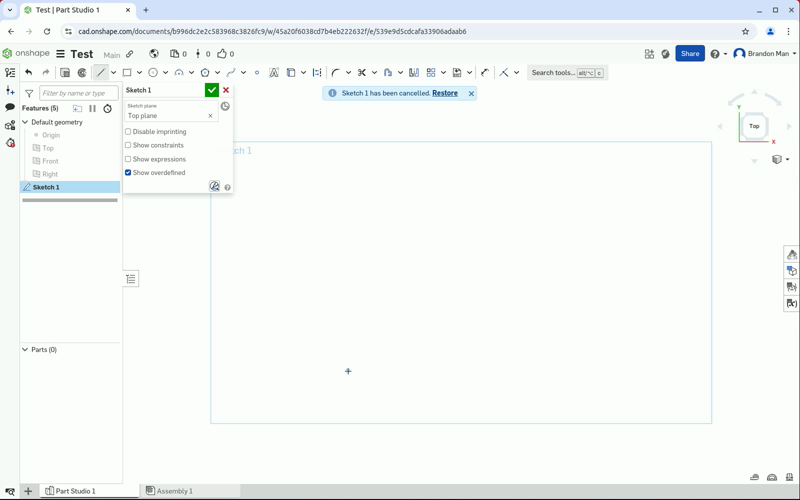
key_down(shift)
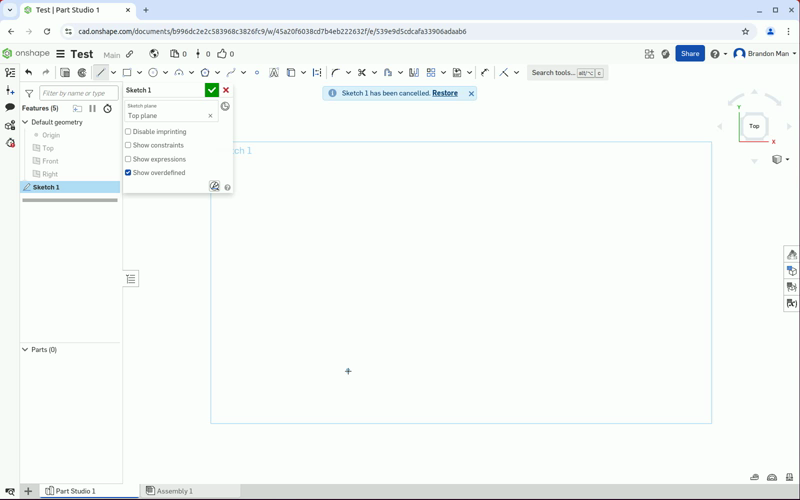
mouse_move(572, 370)
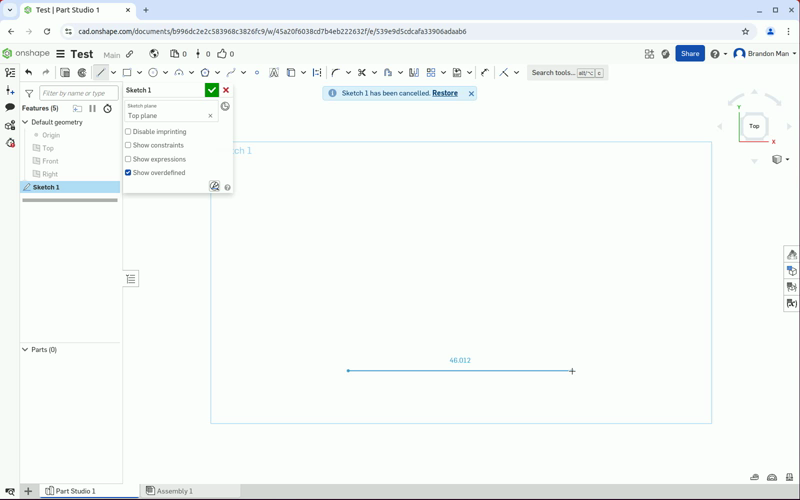
click(572, 370)
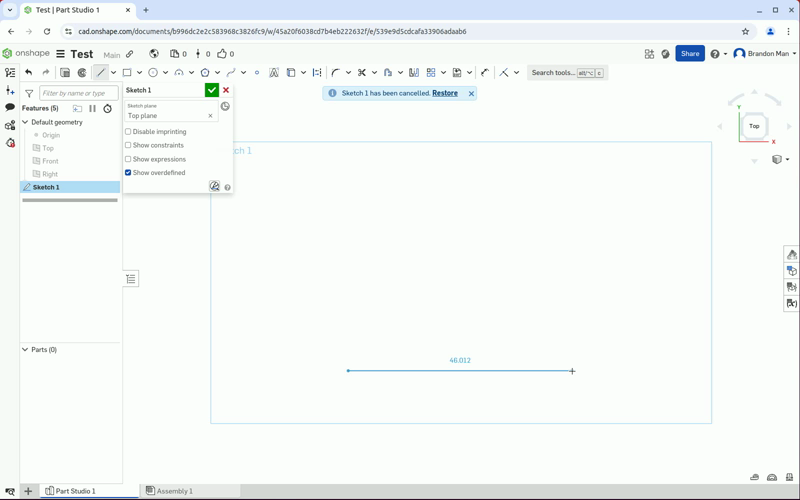
key_up(shift)
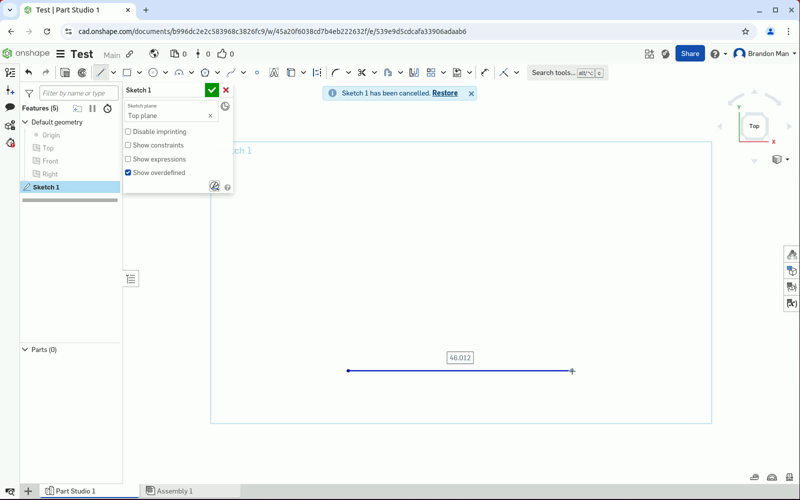
key_down(shift)
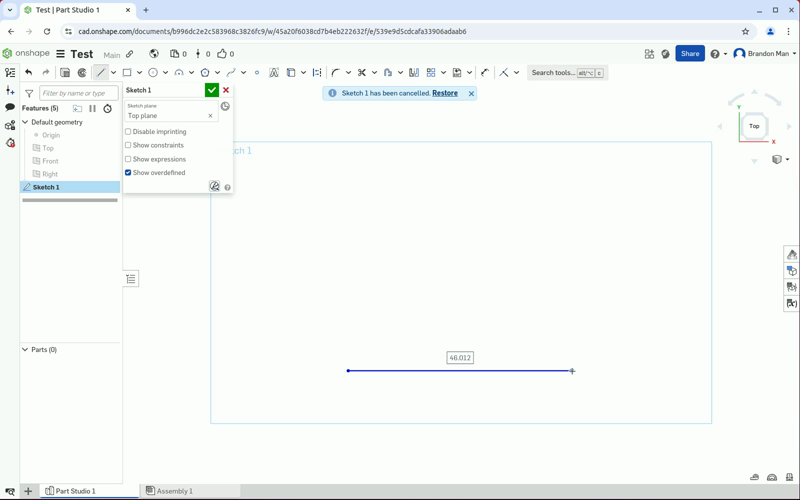
mouse_move(572, 196)
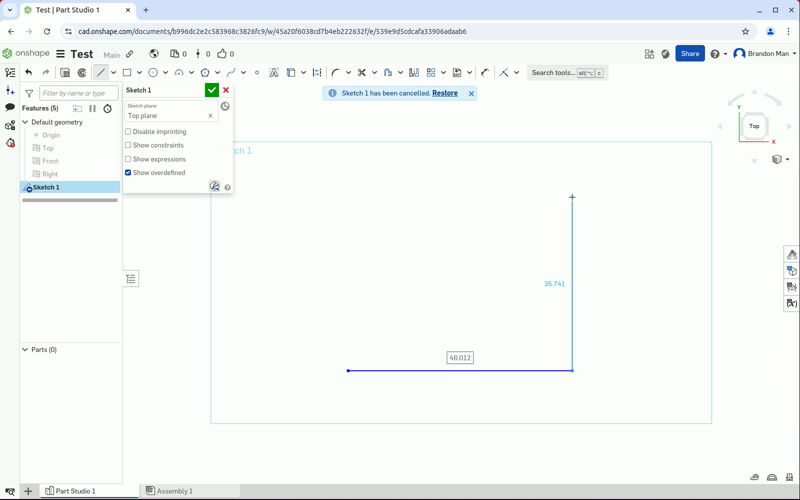
click(572, 196)
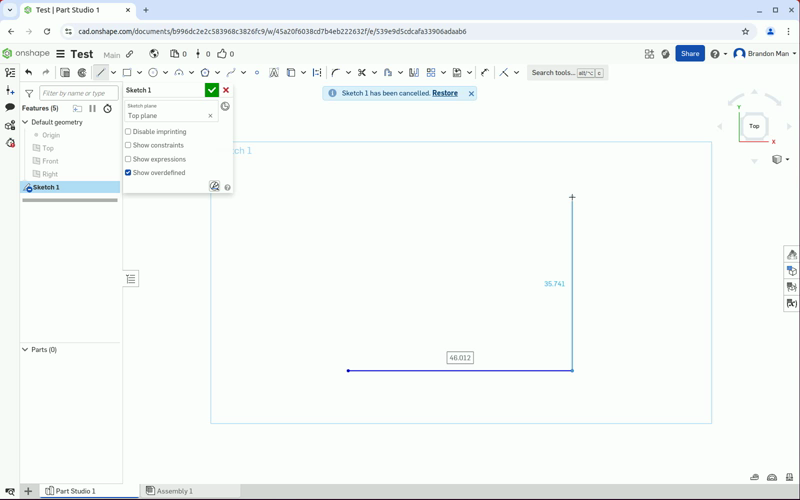
key_up(shift)
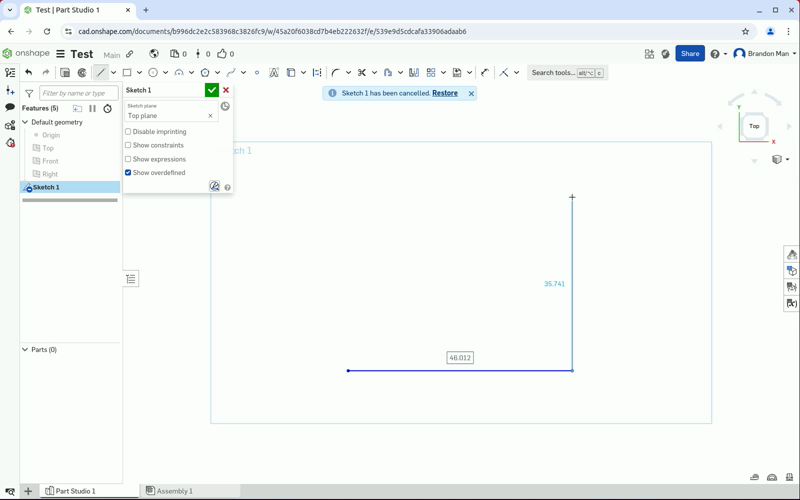
key_down(shift)
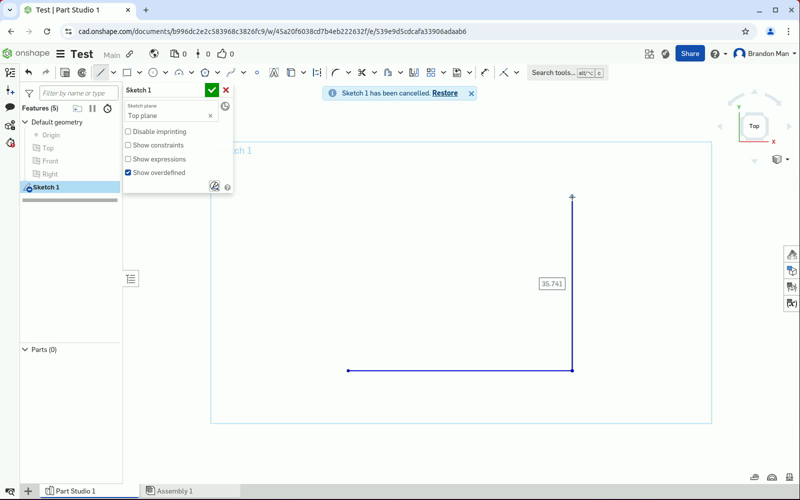
mouse_move(348, 196)
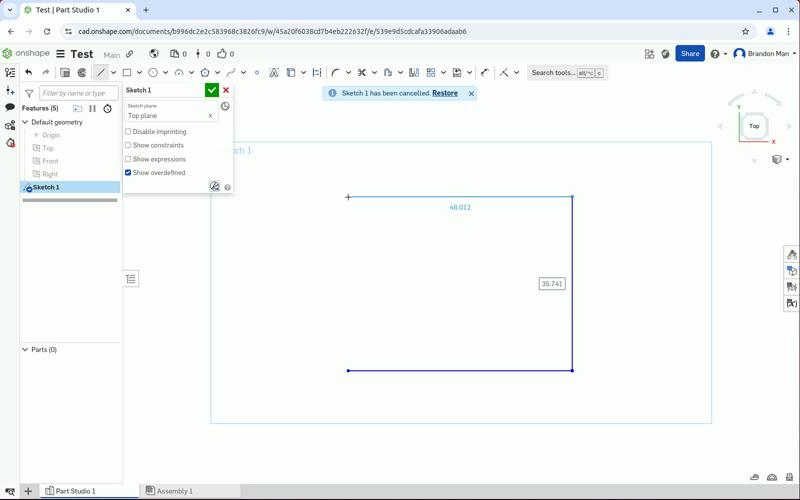
click(348, 196)
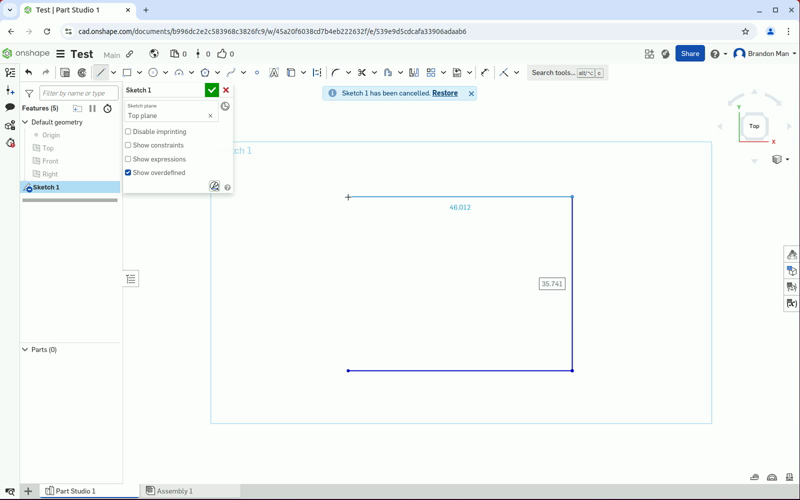
key_up(shift)
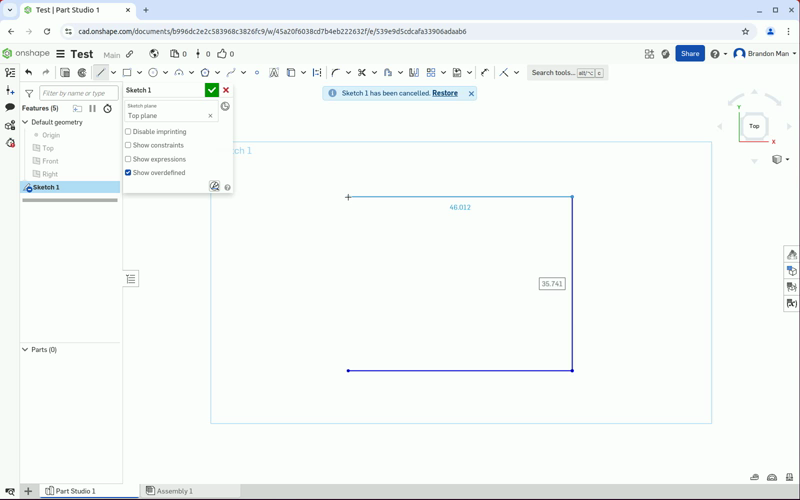
key_down(shift)
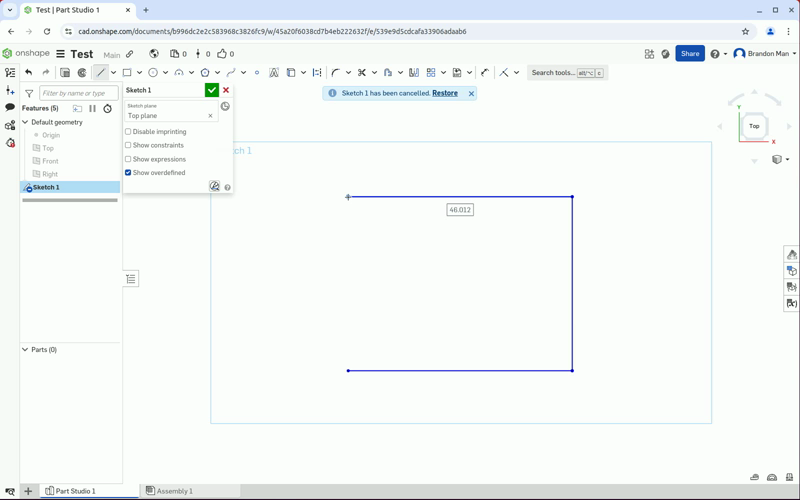
mouse_move(348, 370)
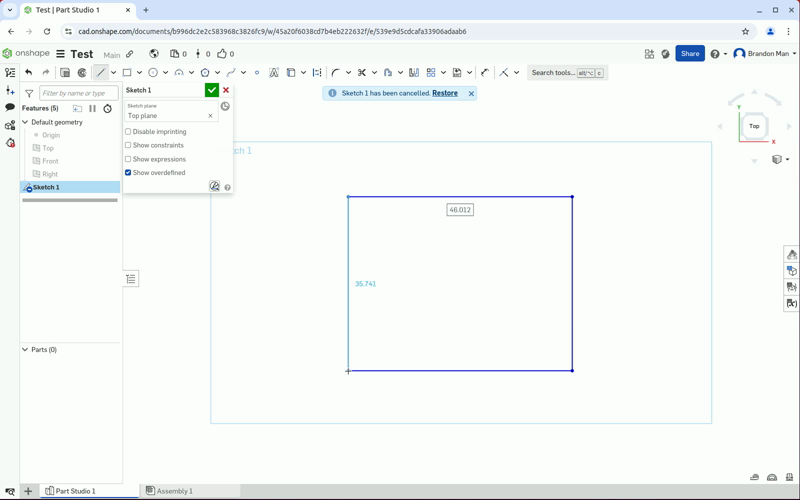
key_up(shift)
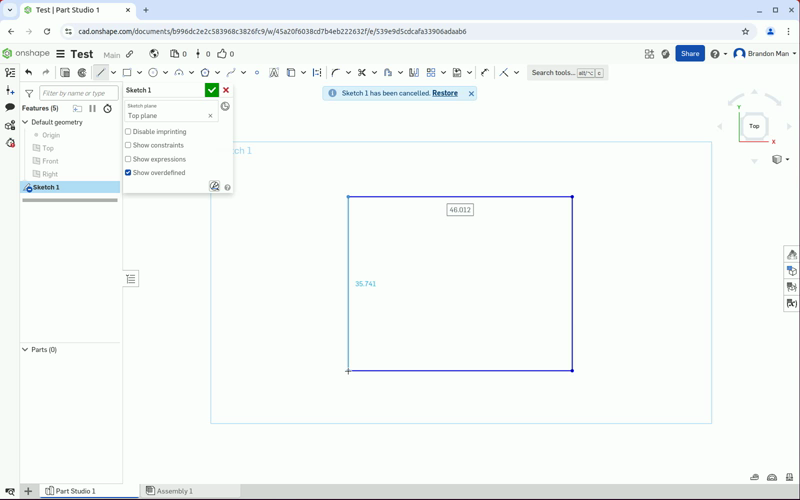
click(348, 370)
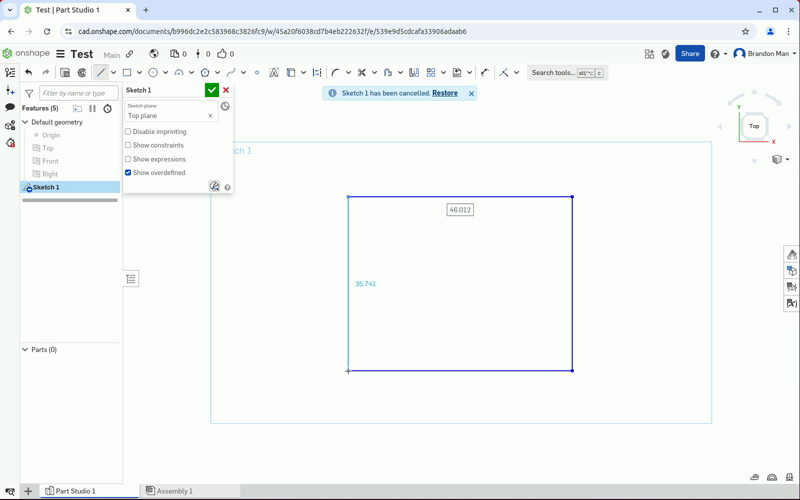
key(esc)
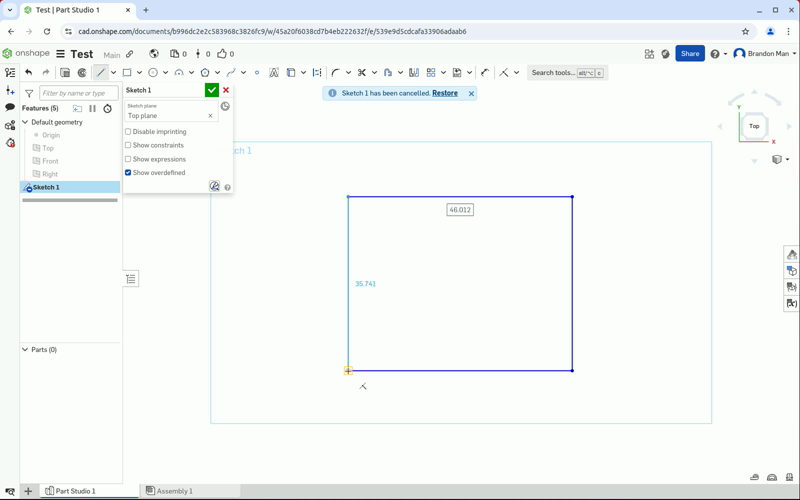
mouse_move(521, 290)
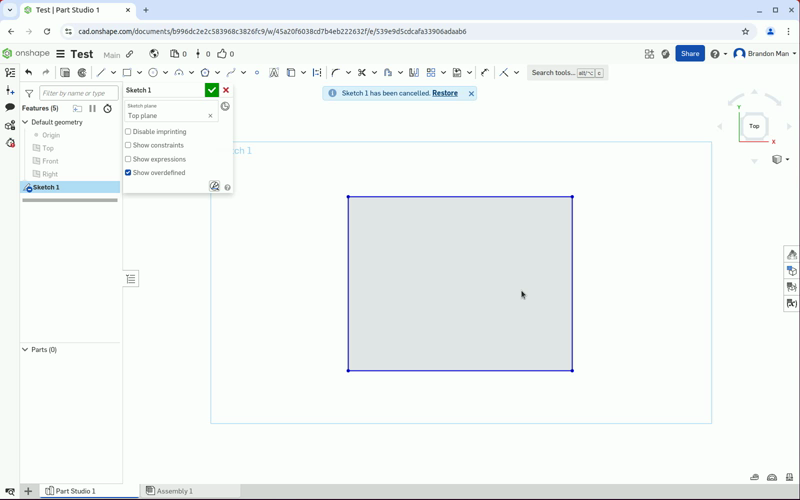
click(521, 290)
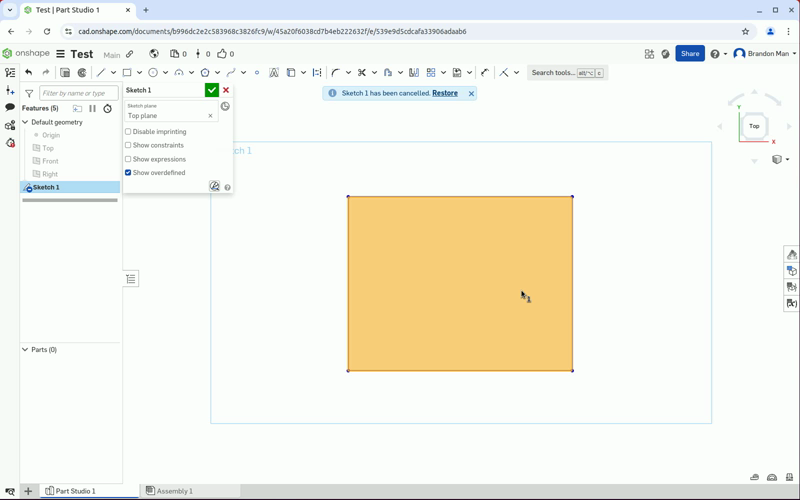
mouse_move(73, 352)
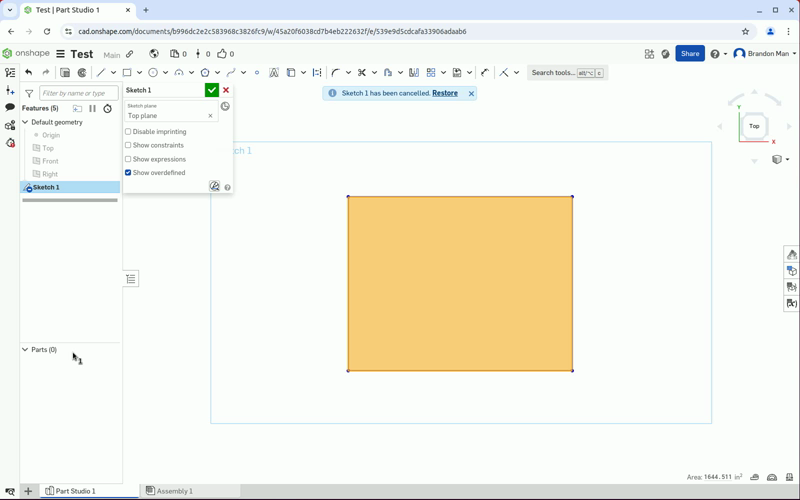
key(shift+y)
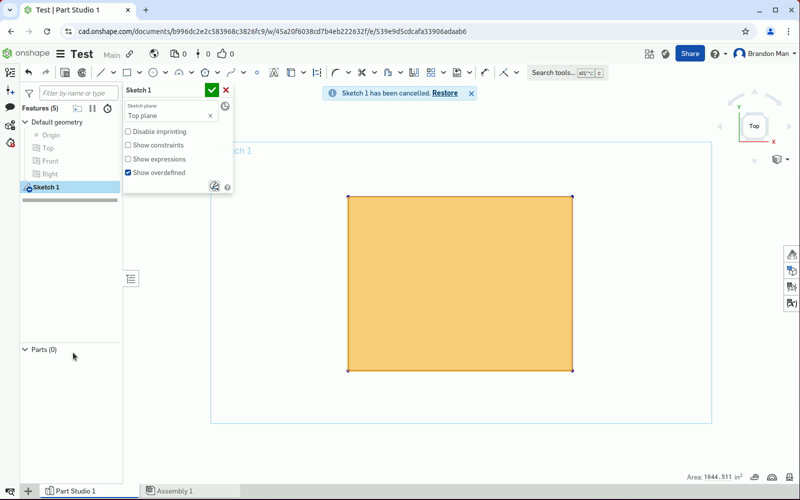
key(shift+e)
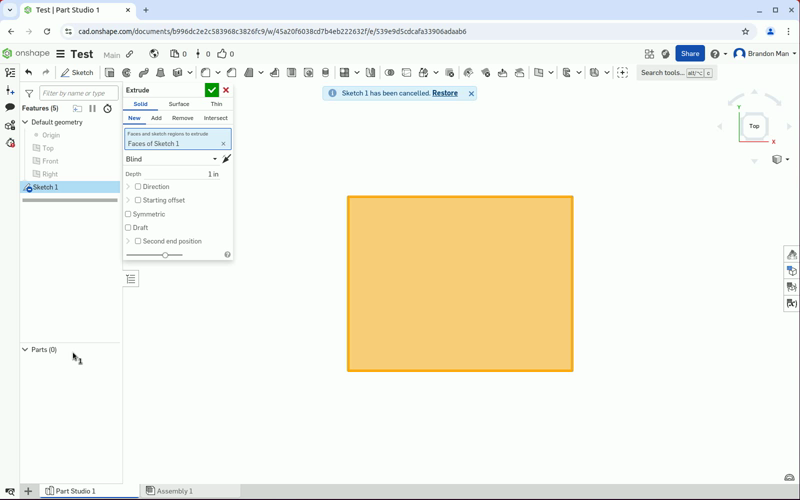
mouse_move(143, 106)
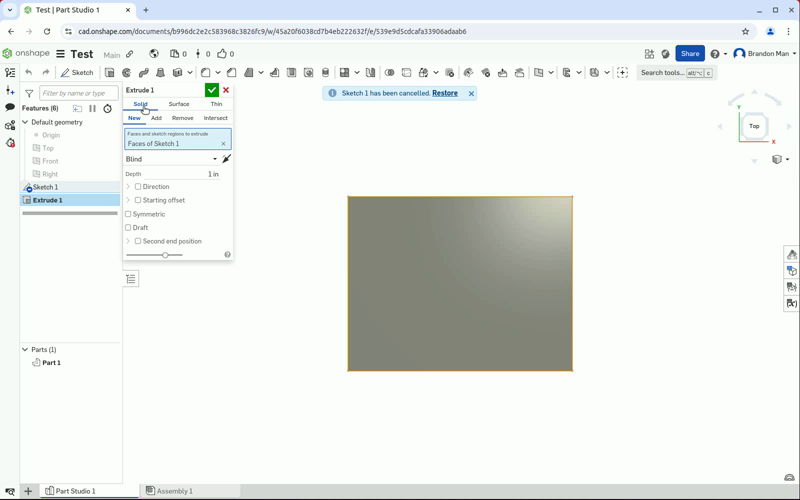
click(143, 106)
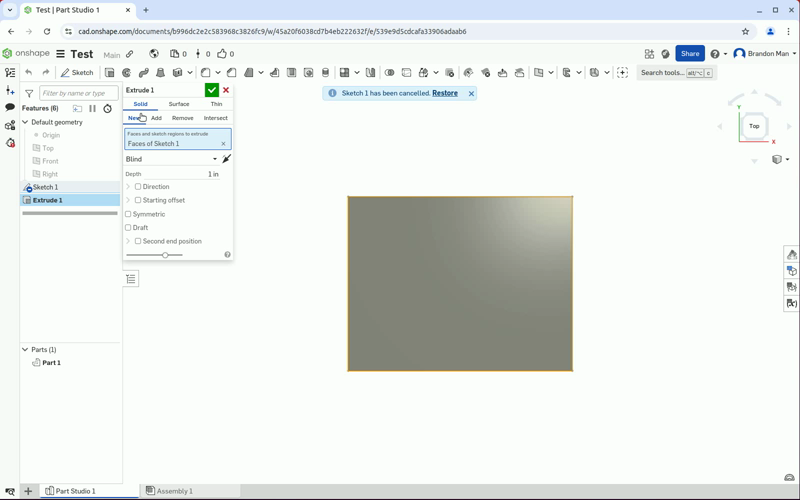
mouse_move(137, 120)
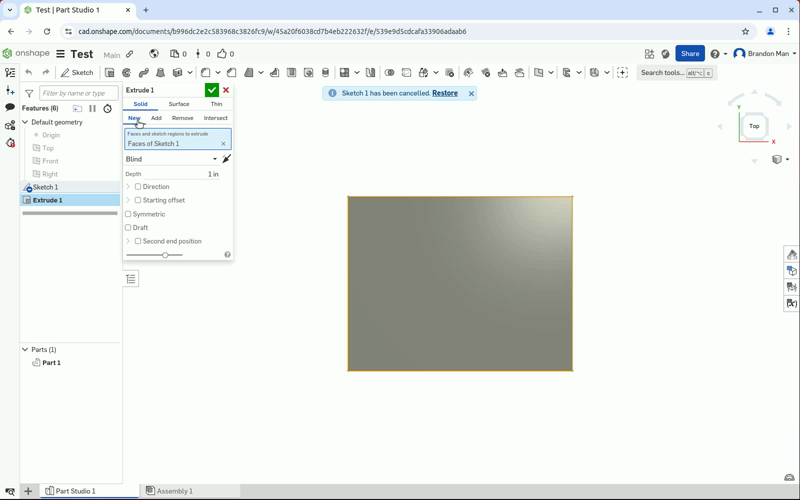
click(137, 120)
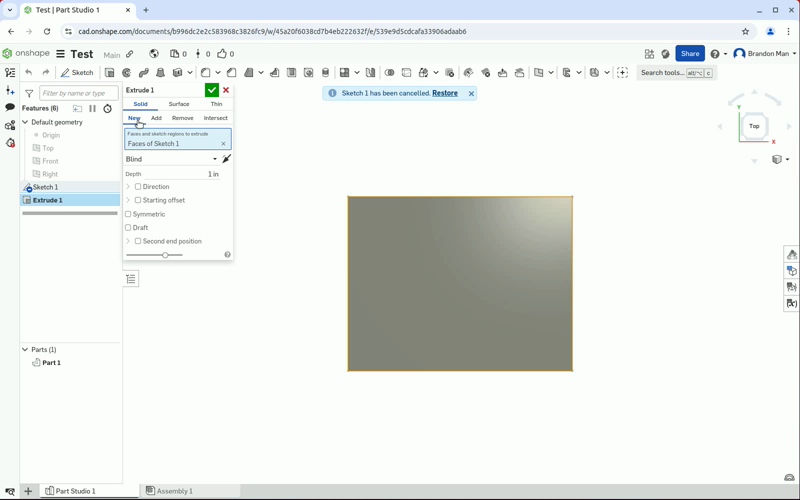
key(tab, 4)
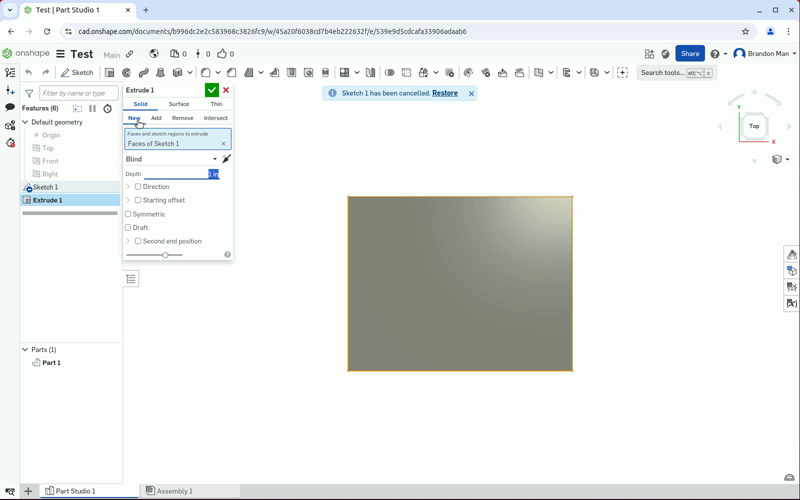
text(20.46)
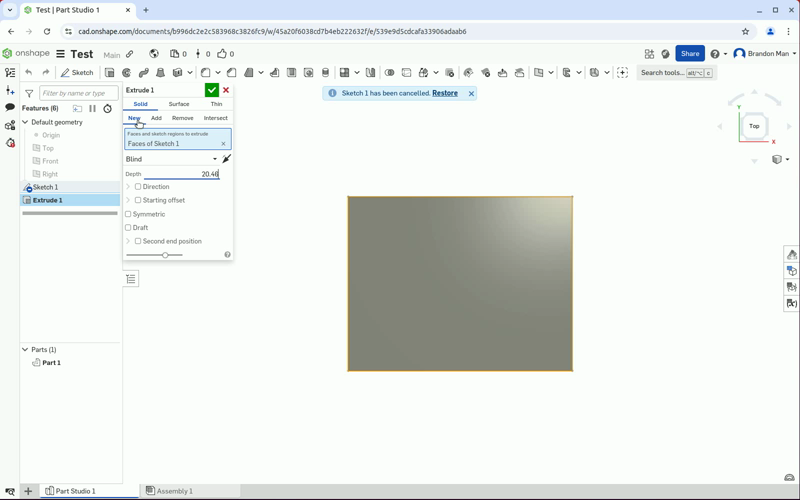
key(enter)
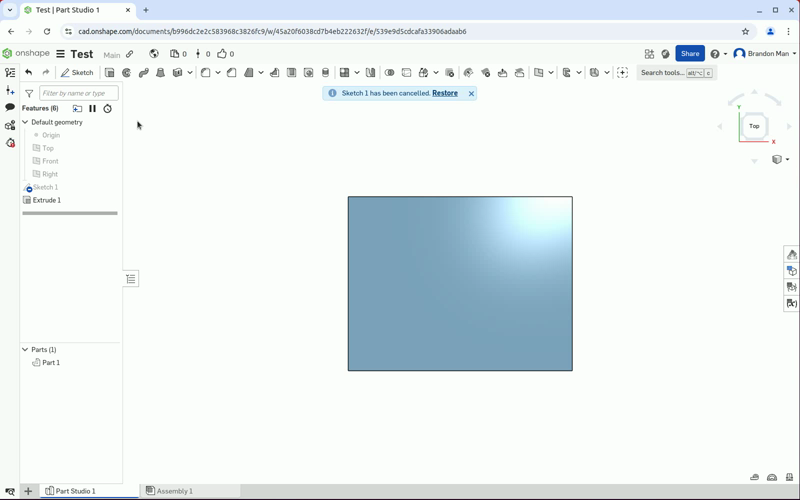
key(shift+h)
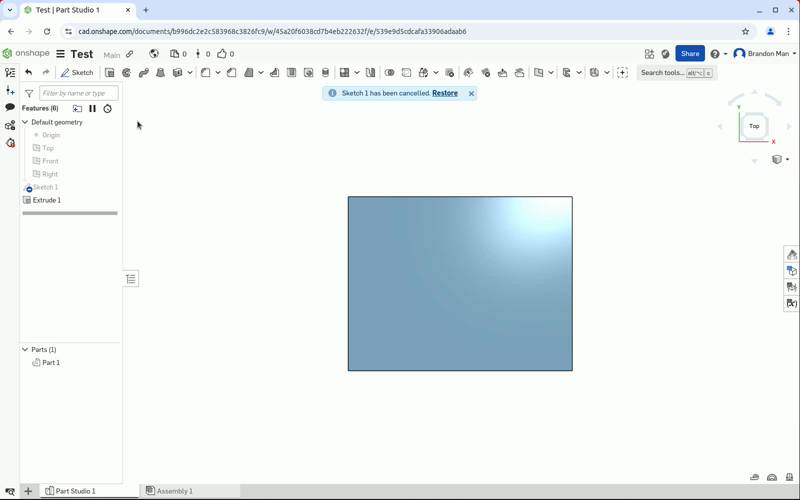
key(shift+h)
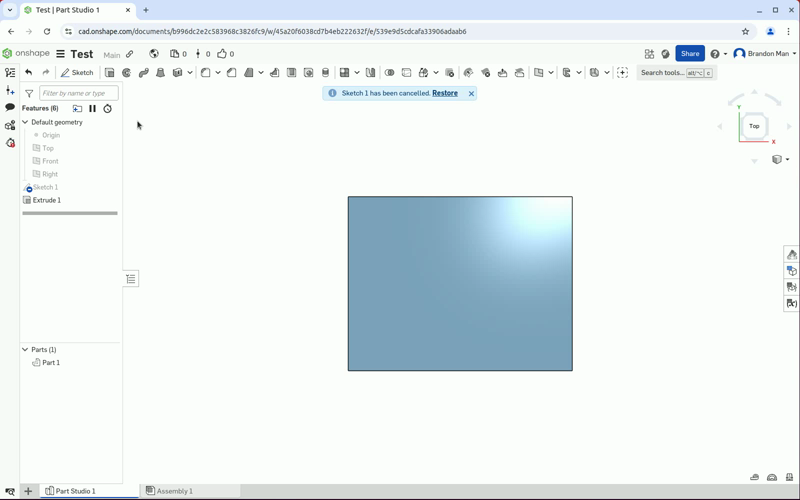
mouse_move(73, 189)
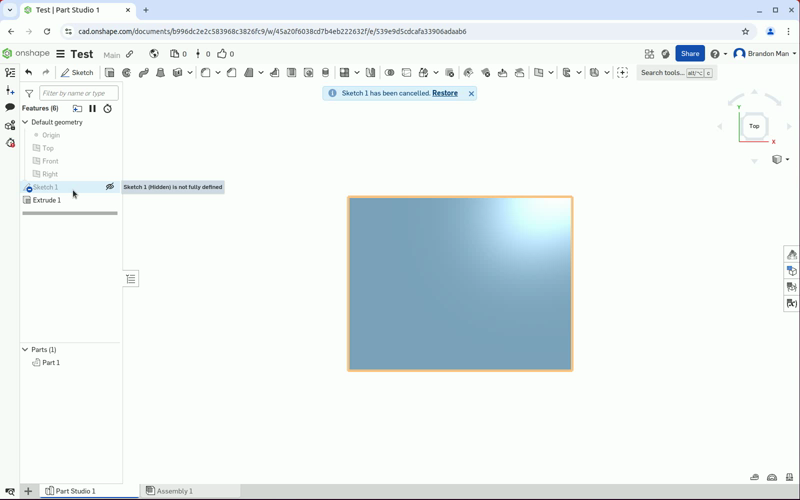
click(73, 189)
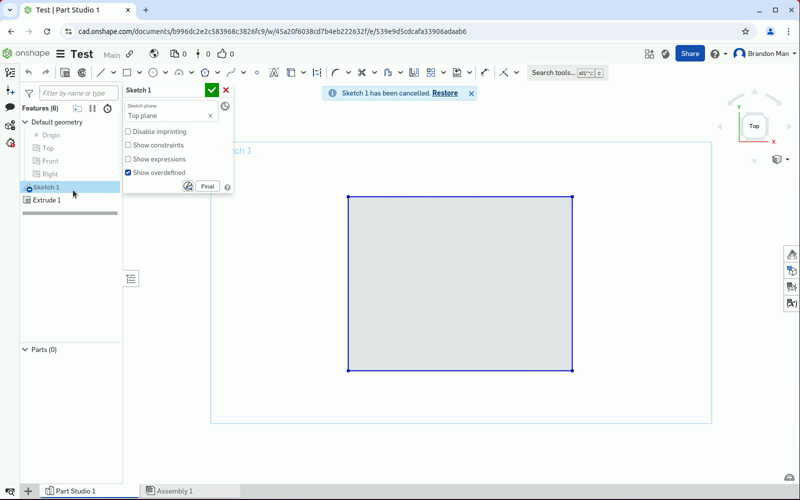
mouse_move(229, 92)
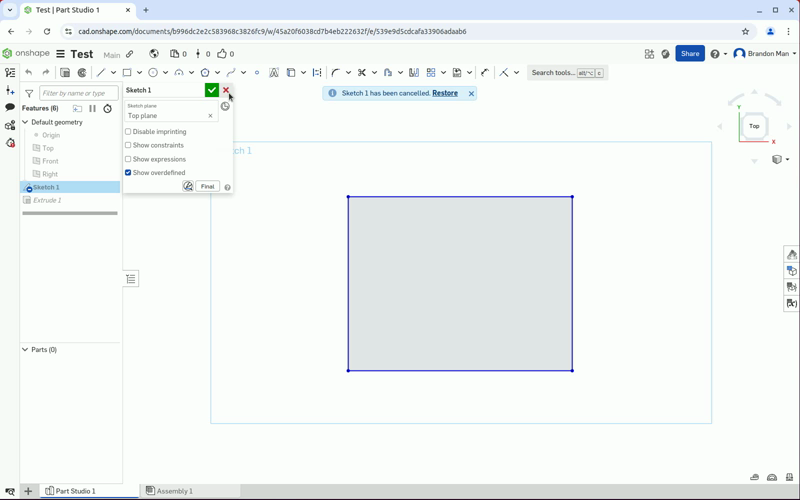
click(229, 92)
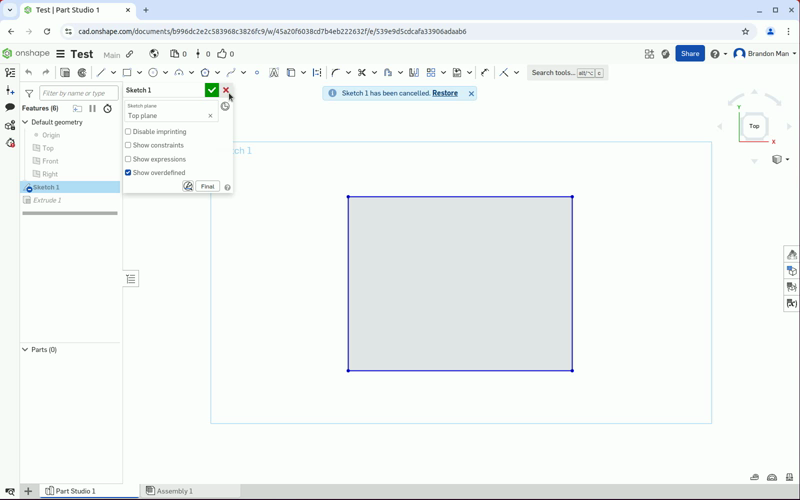
key(shift+s)
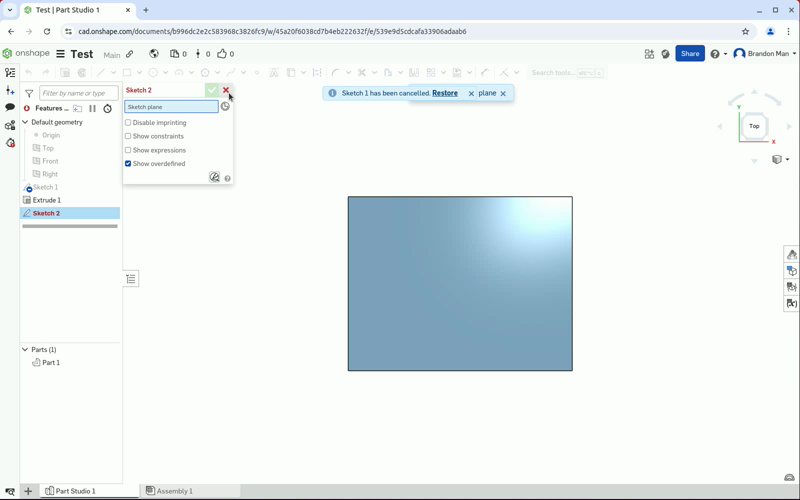
mouse_move(73, 150)
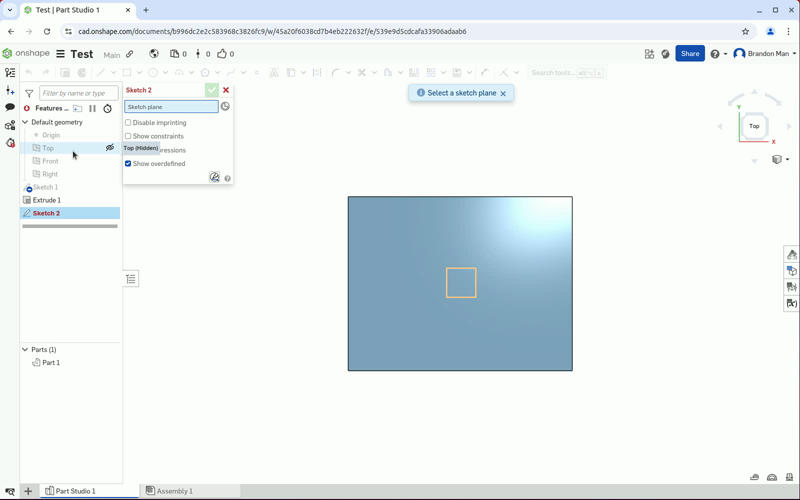
click(73, 150)
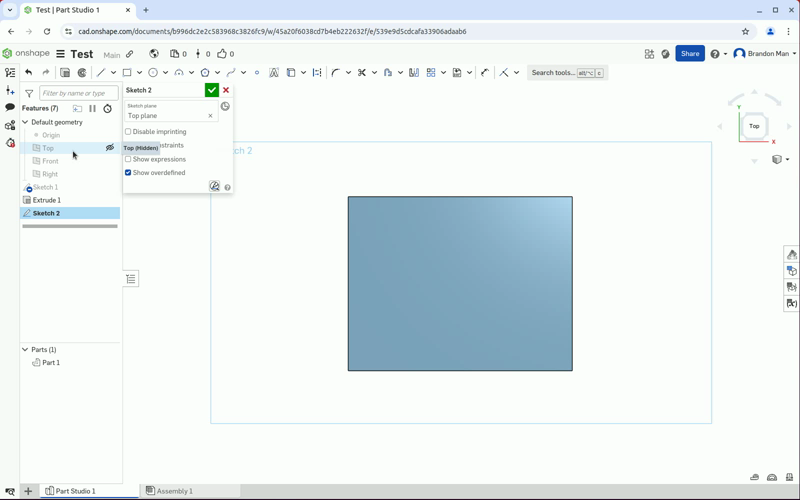
mouse_move(73, 352)
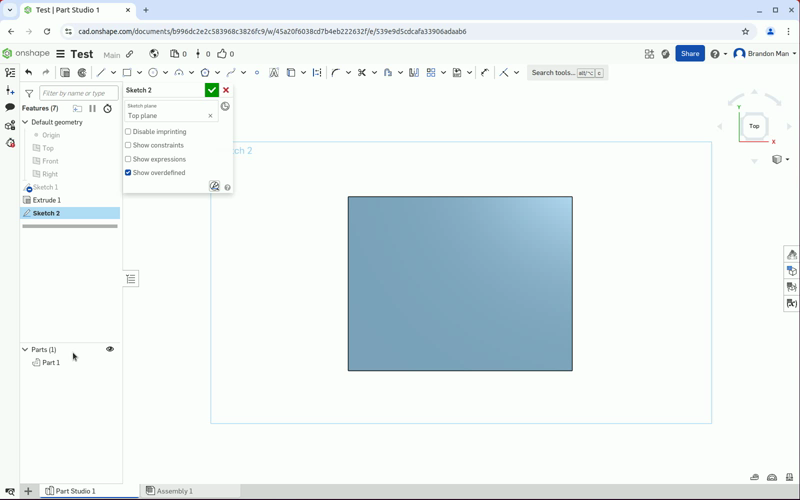
key(y)
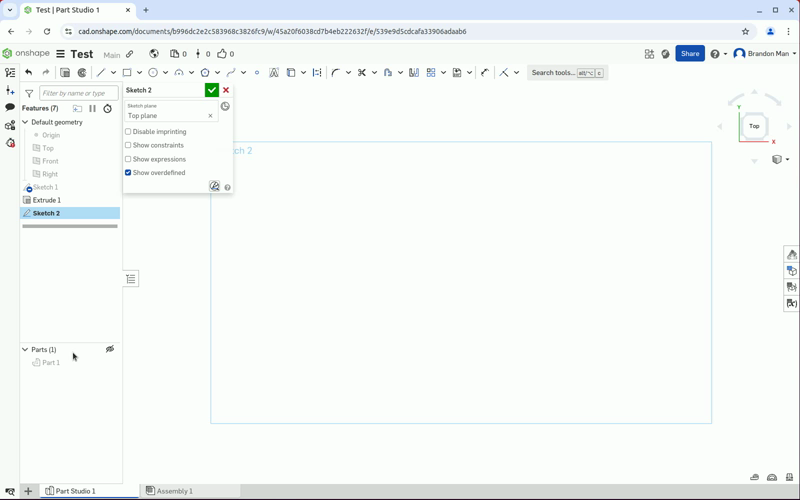
key(l)
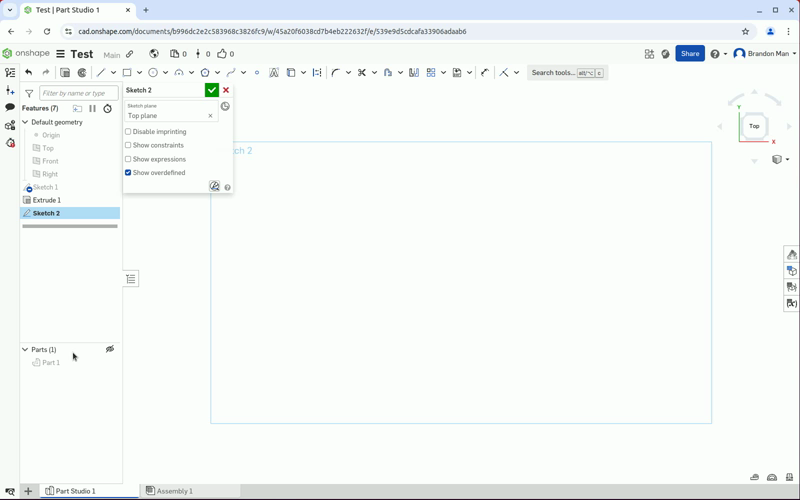
key_down(shift)
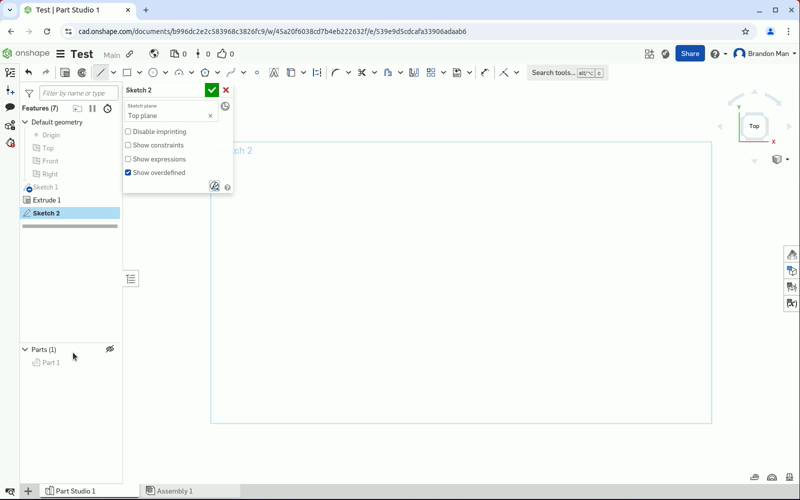
mouse_move(348, 370)
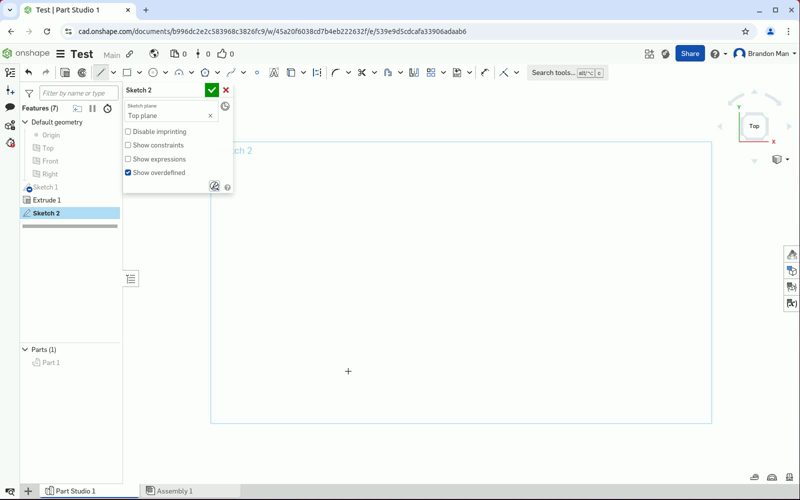
click(348, 370)
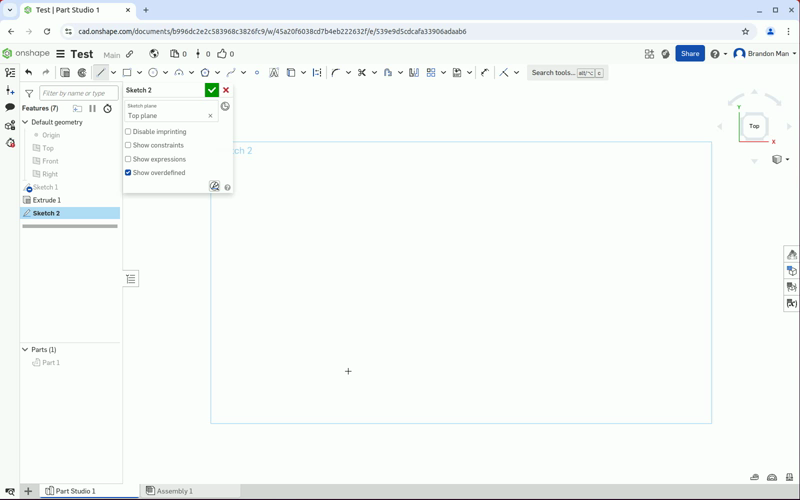
key_up(shift)
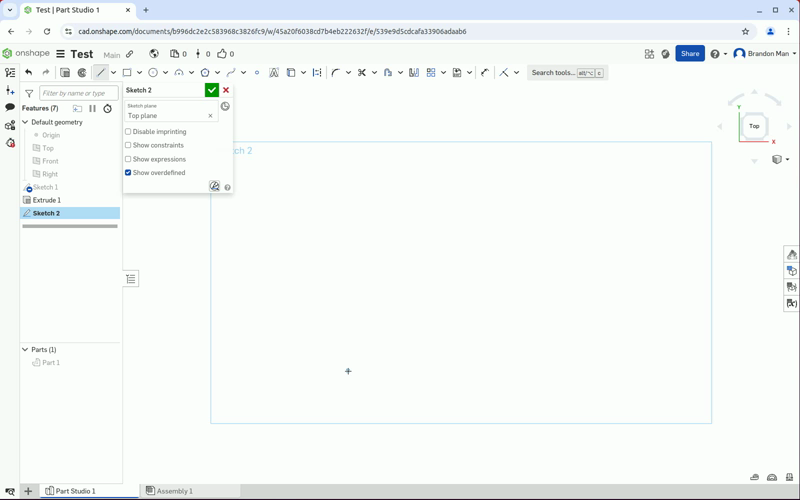
key_down(shift)
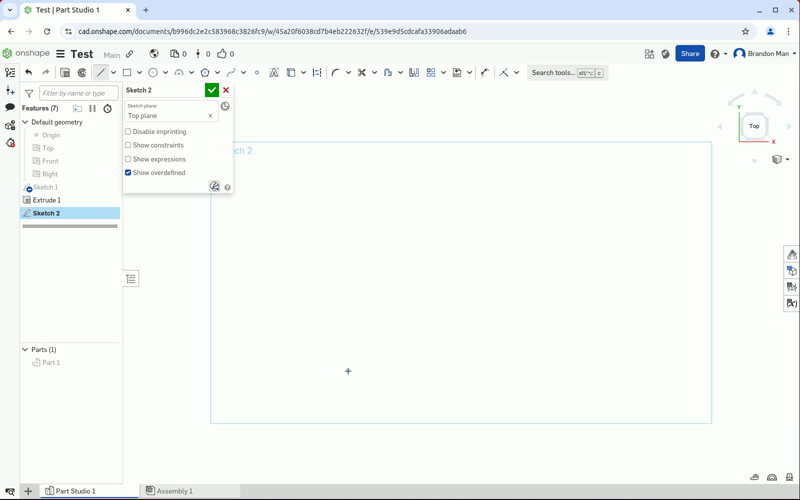
mouse_move(572, 370)
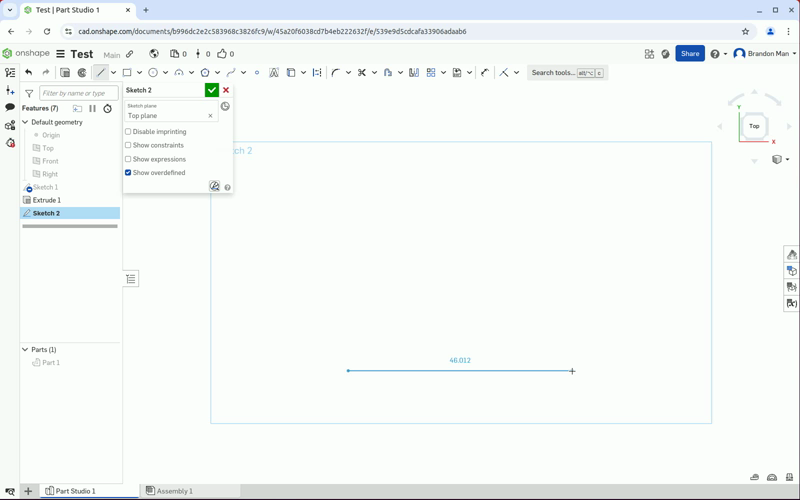
click(572, 370)
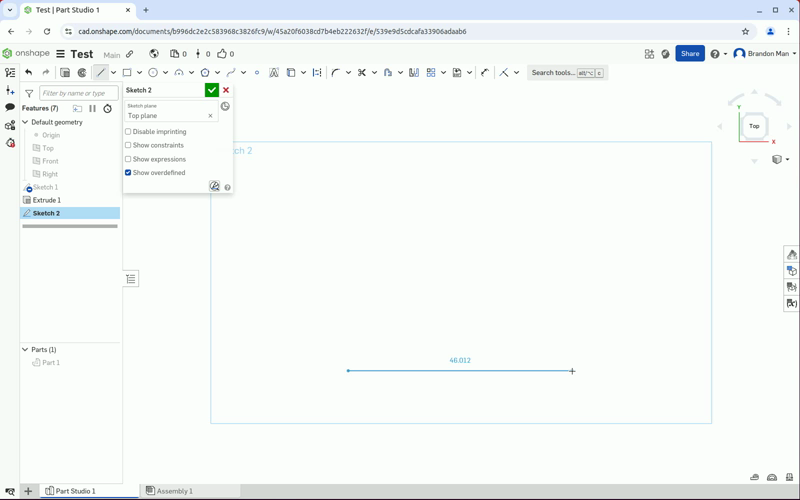
key_up(shift)
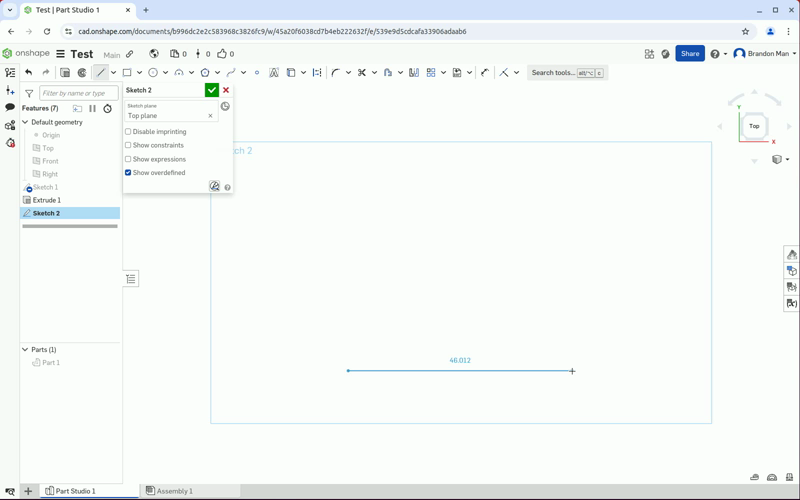
key_down(shift)
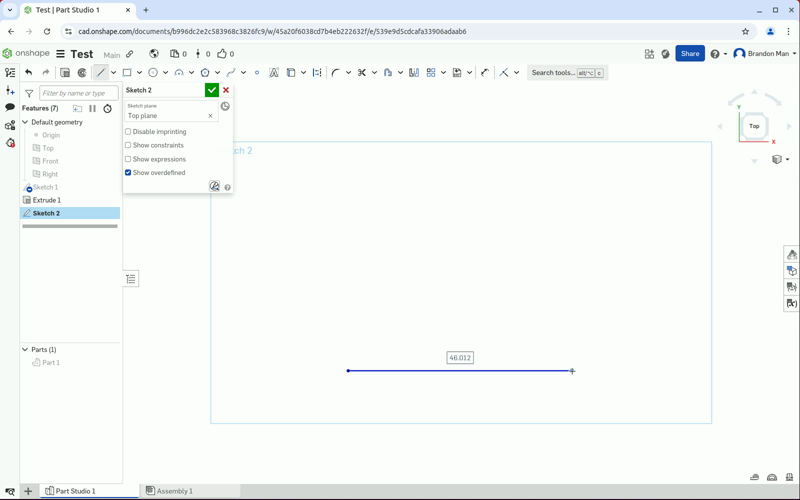
mouse_move(572, 196)
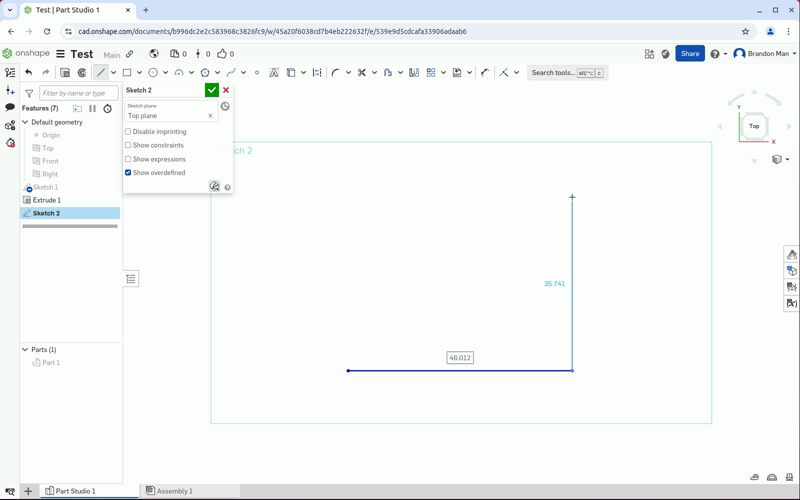
click(572, 196)
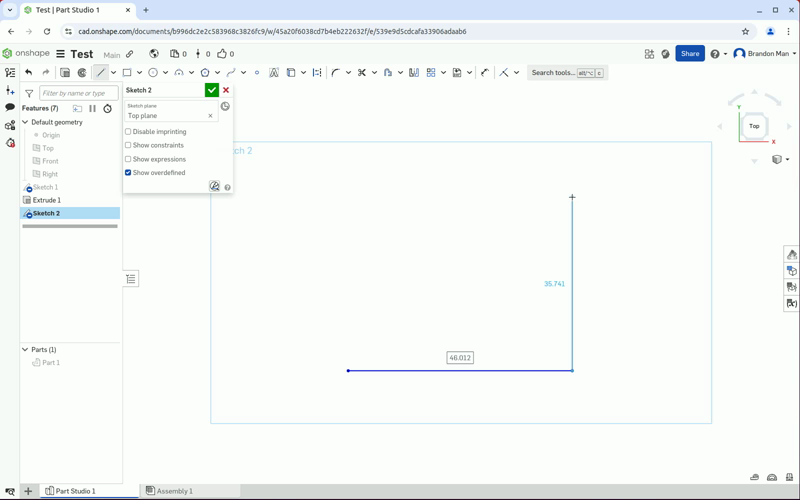
key_up(shift)
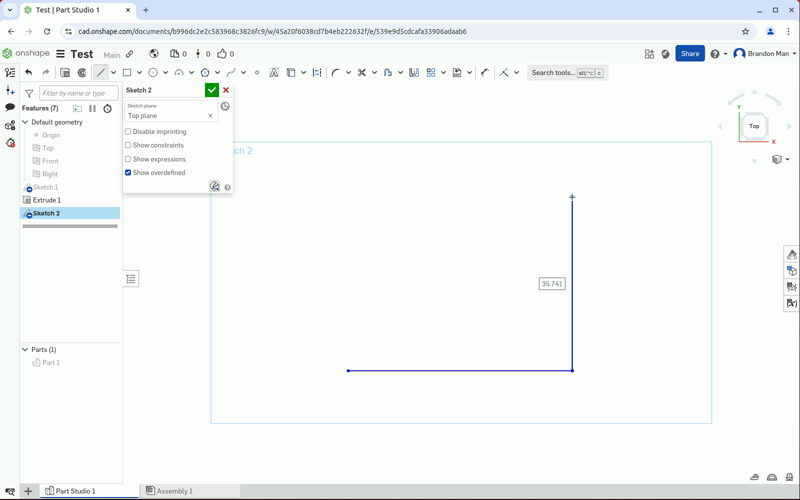
key_down(shift)
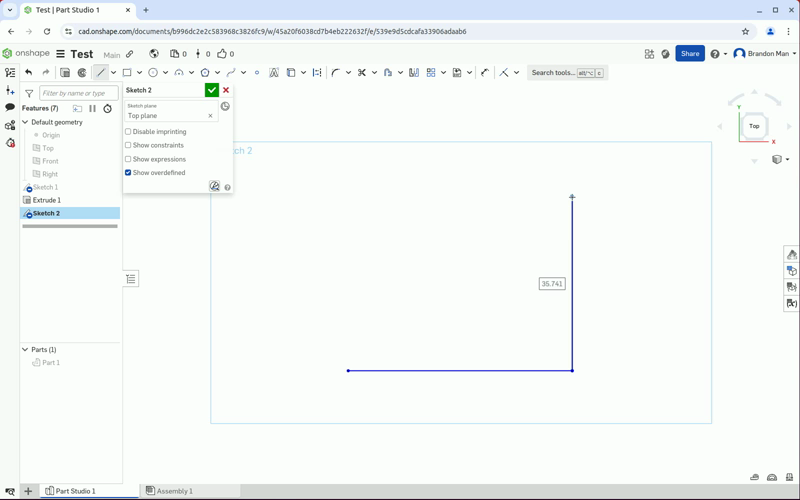
mouse_move(348, 196)
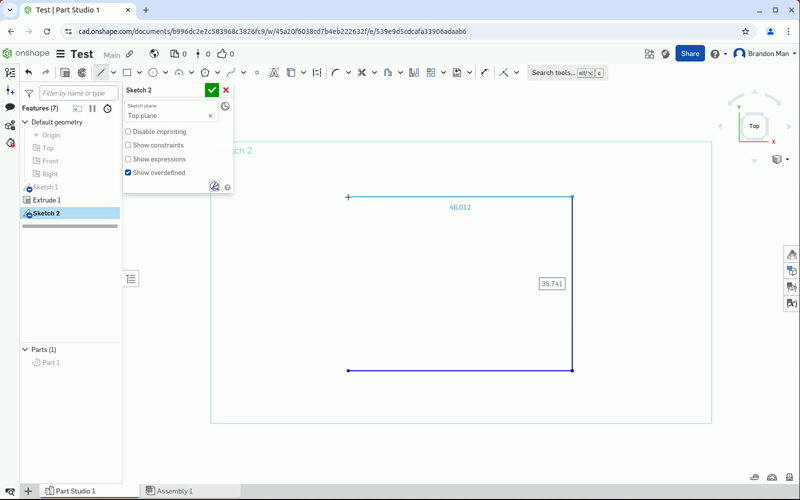
click(348, 196)
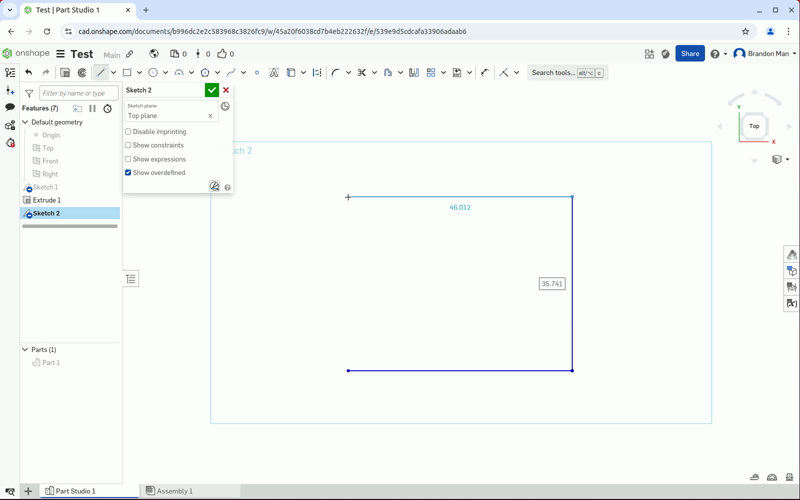
key_up(shift)
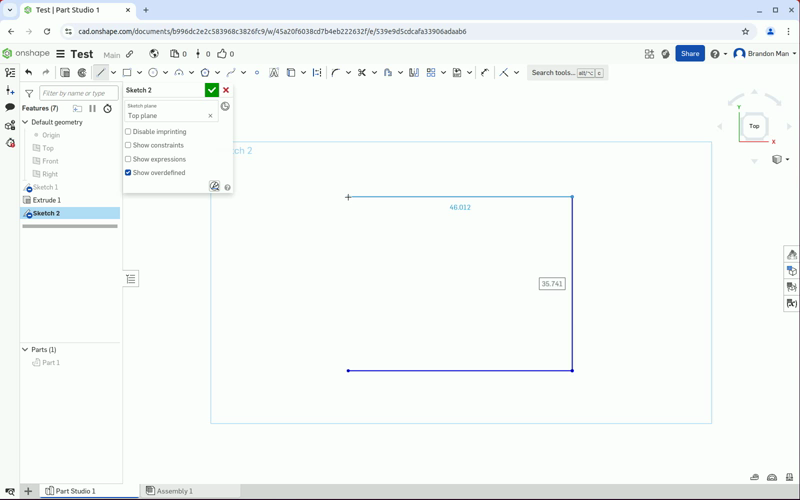
key_down(shift)
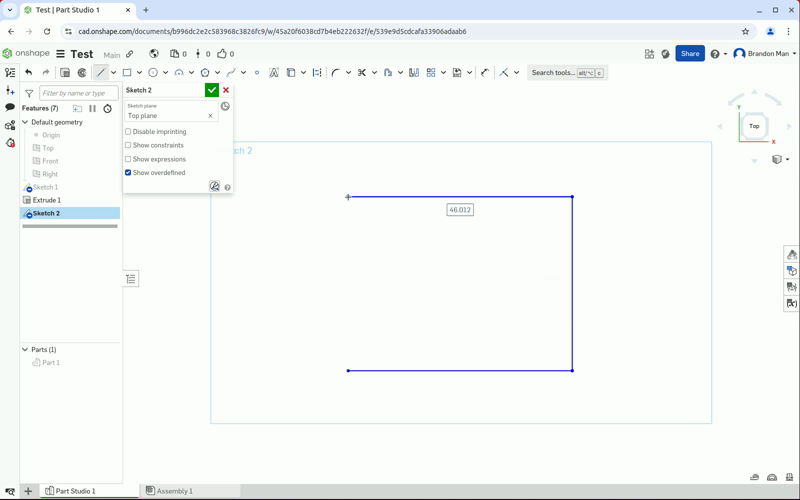
mouse_move(348, 370)
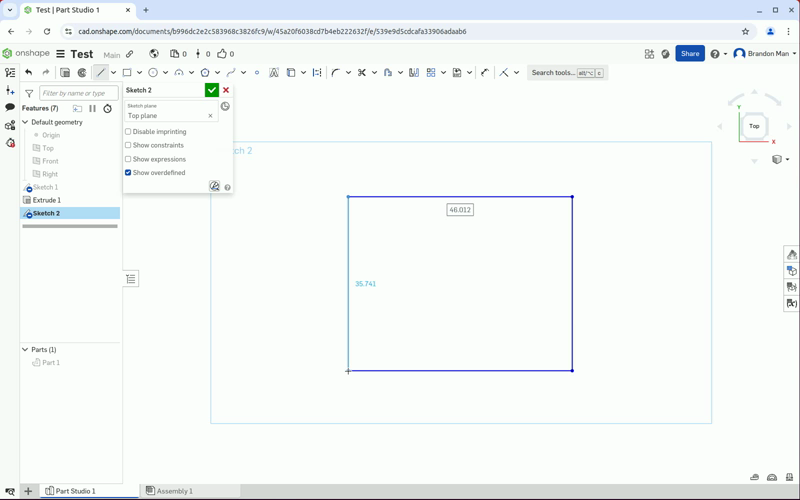
key_up(shift)
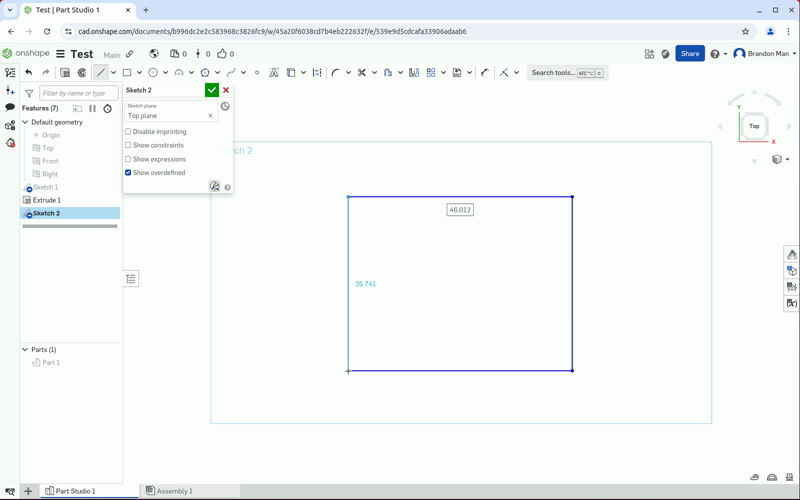
click(348, 370)
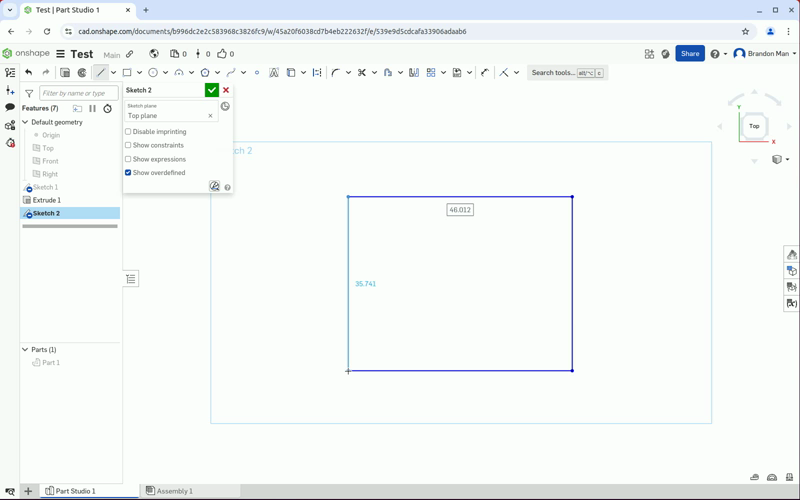
key(esc)
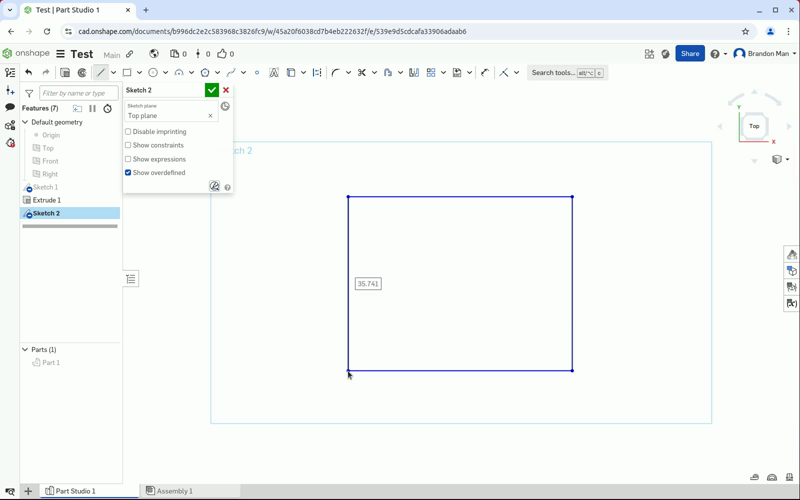
mouse_move(391, 236)
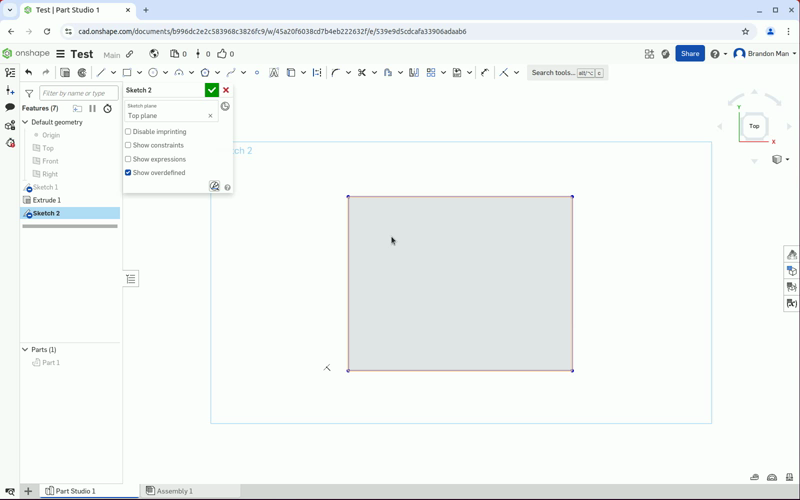
click(391, 236)
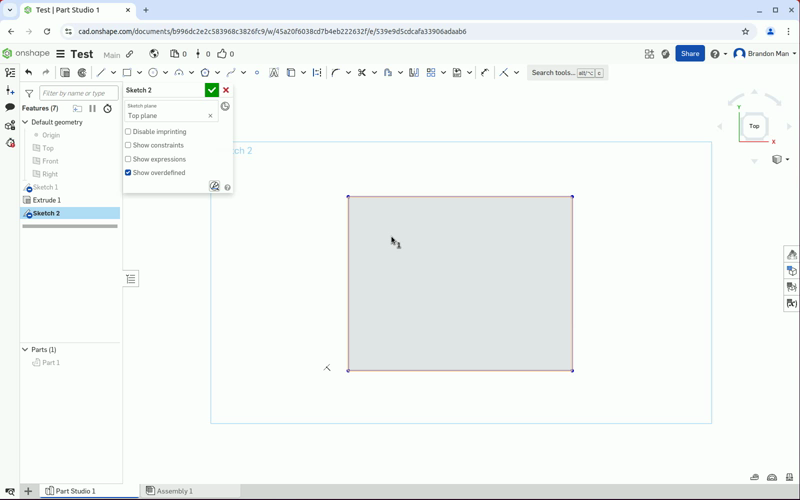
mouse_move(73, 352)
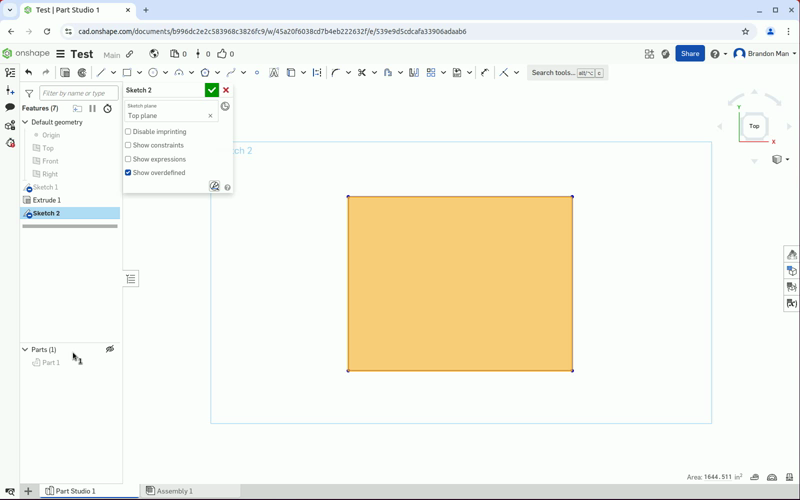
key(shift+y)
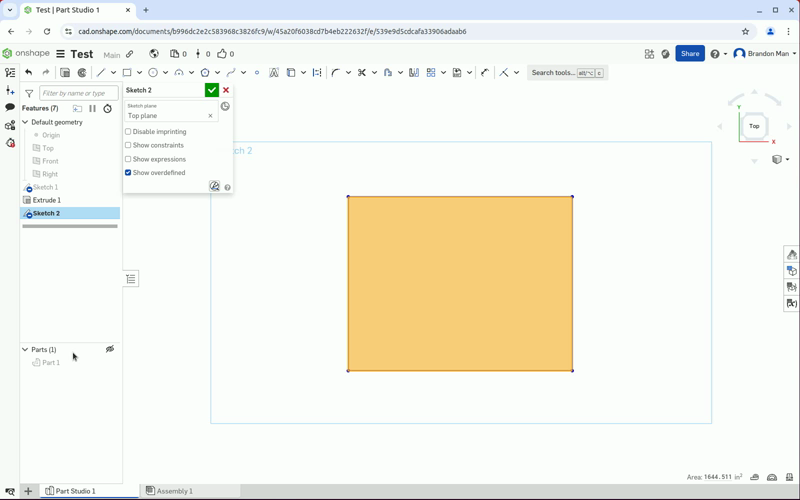
key(shift+e)
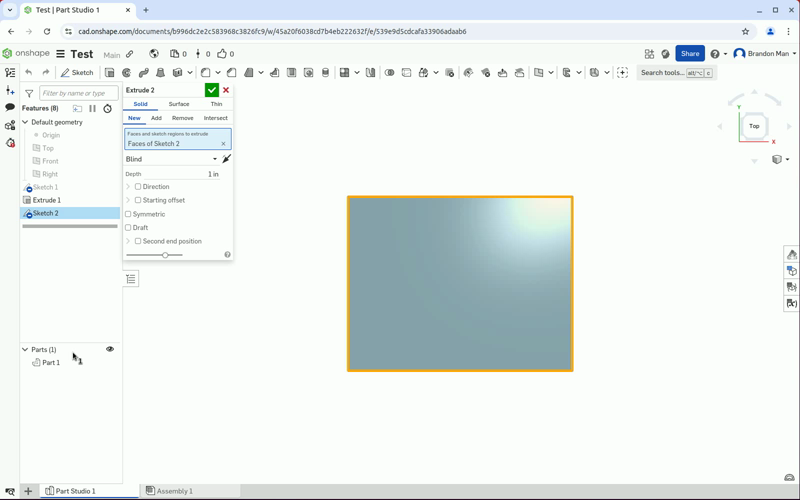
mouse_move(143, 106)
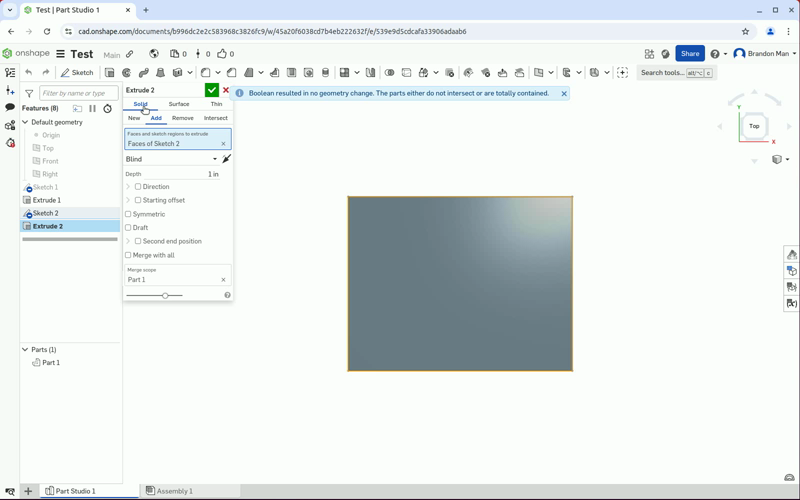
click(143, 106)
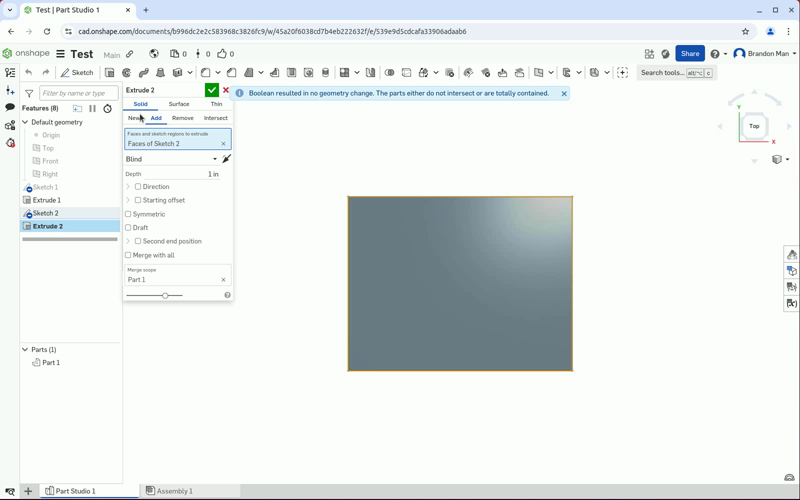
mouse_move(137, 120)
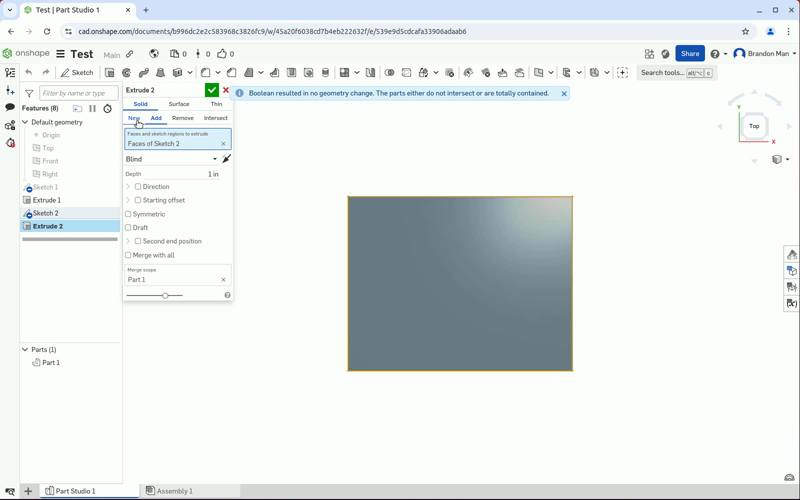
click(137, 120)
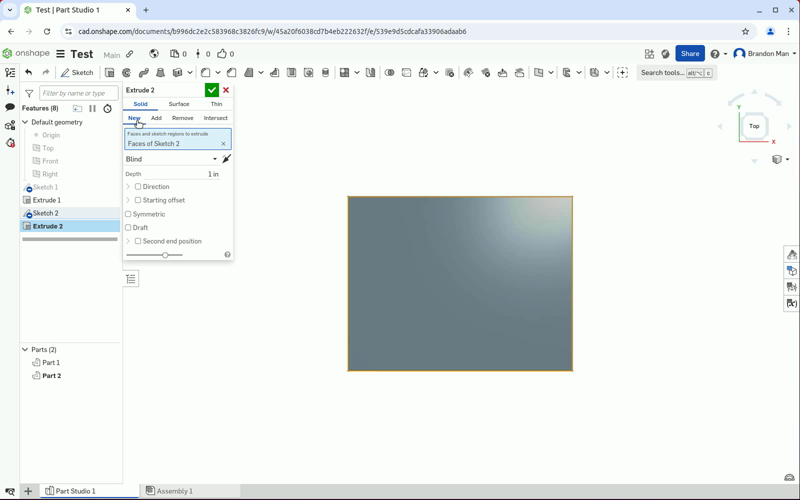
key(tab, 4)
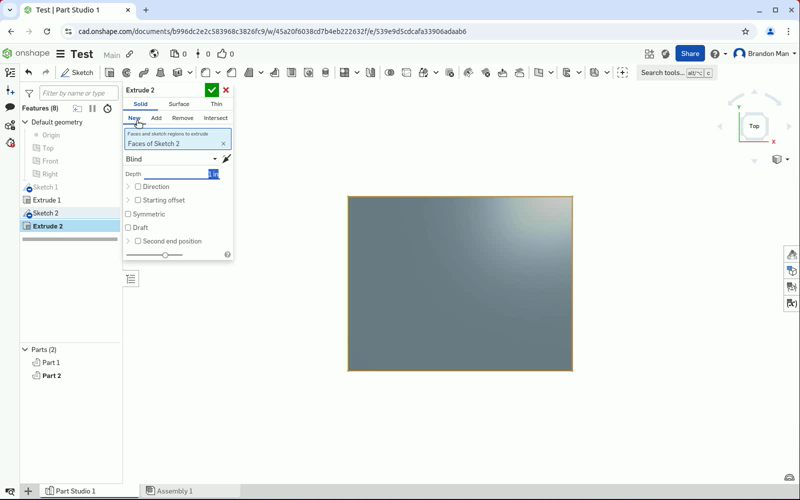
text(20.46)
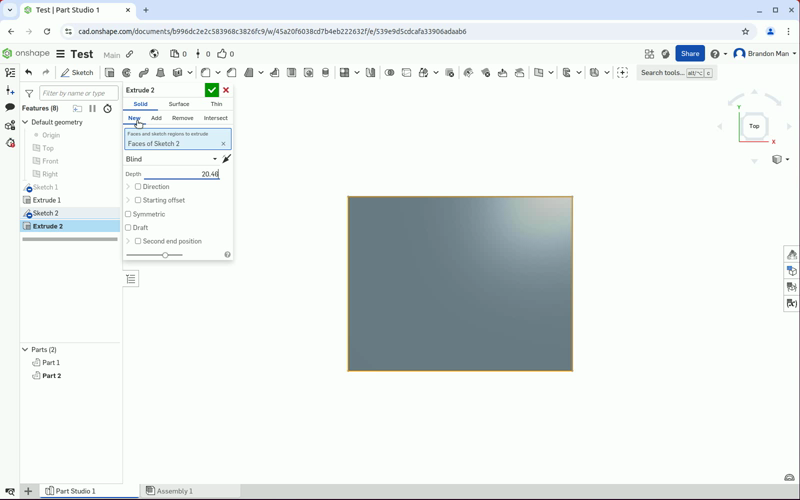
key(enter)
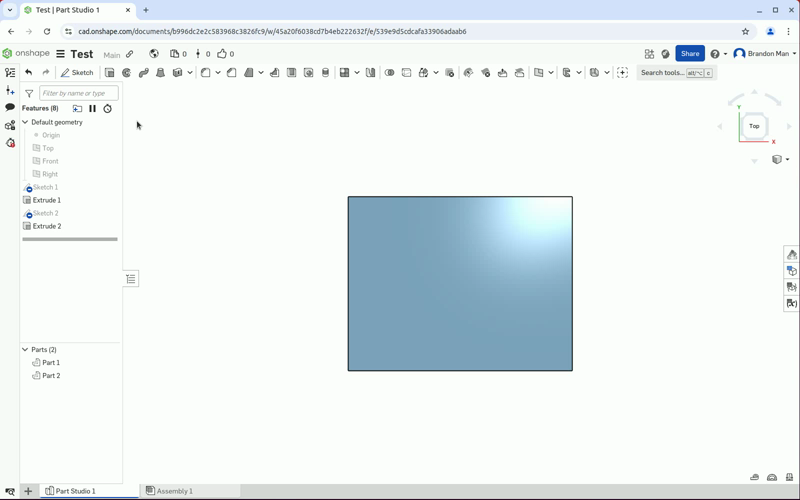
key(shift+h)
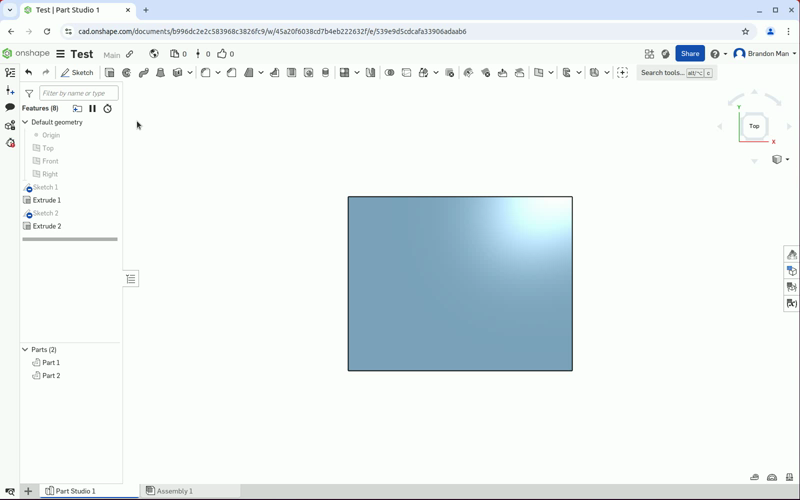
key(shift+h)
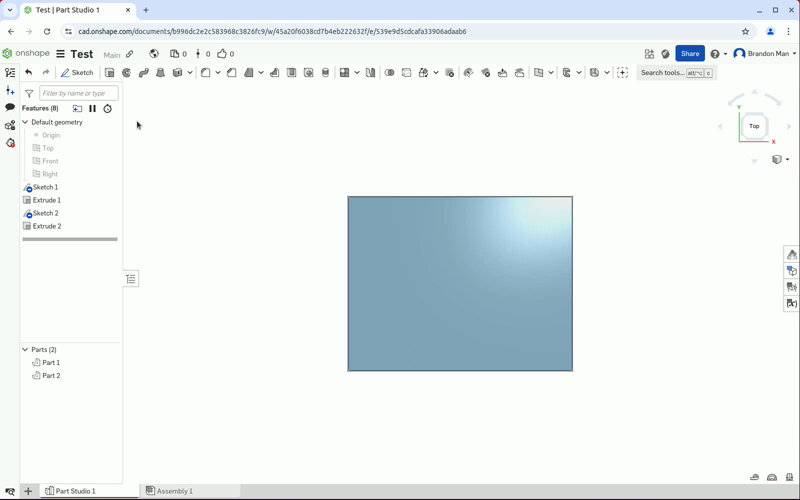
key(shift+7)
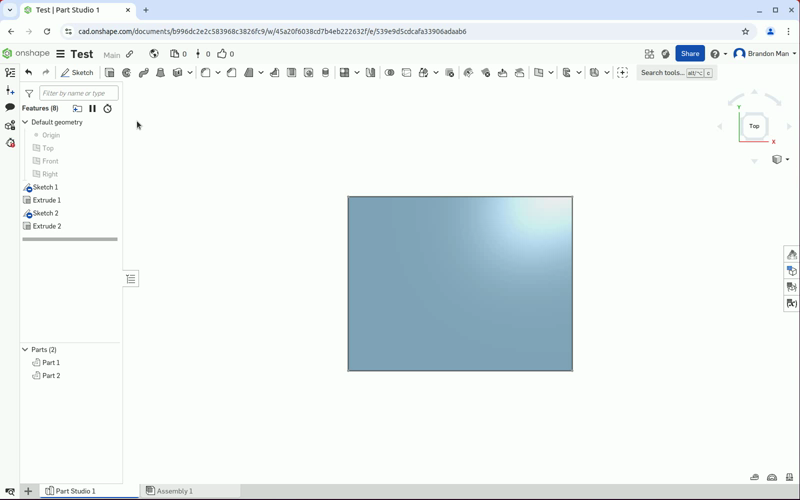
key(up, 3)
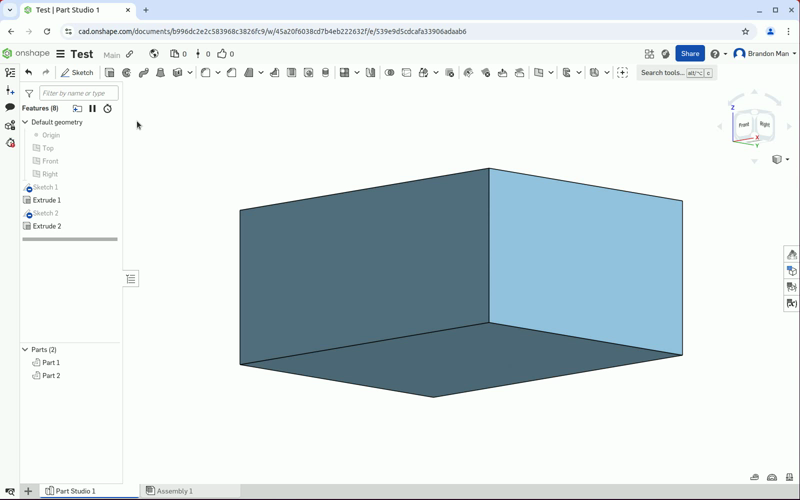
key(left, 3)
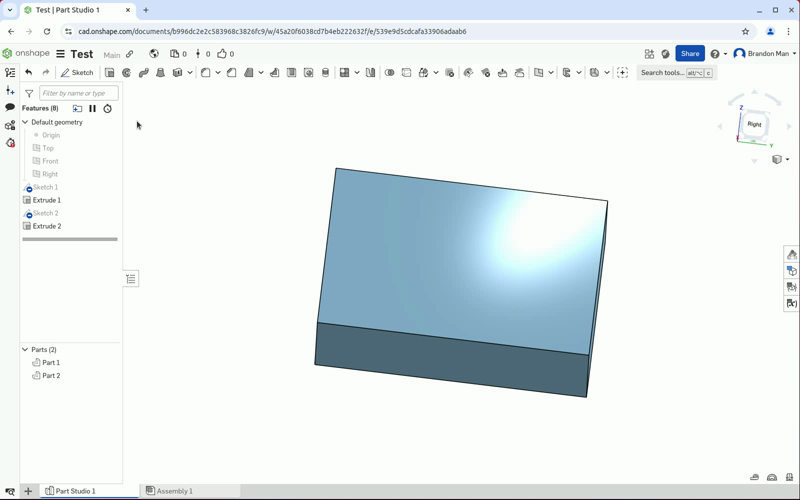
key(right, 3)
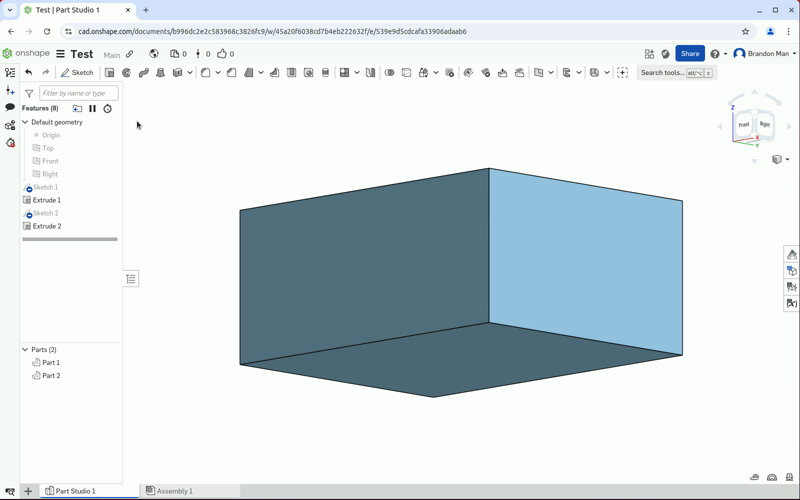
key(down, 3)
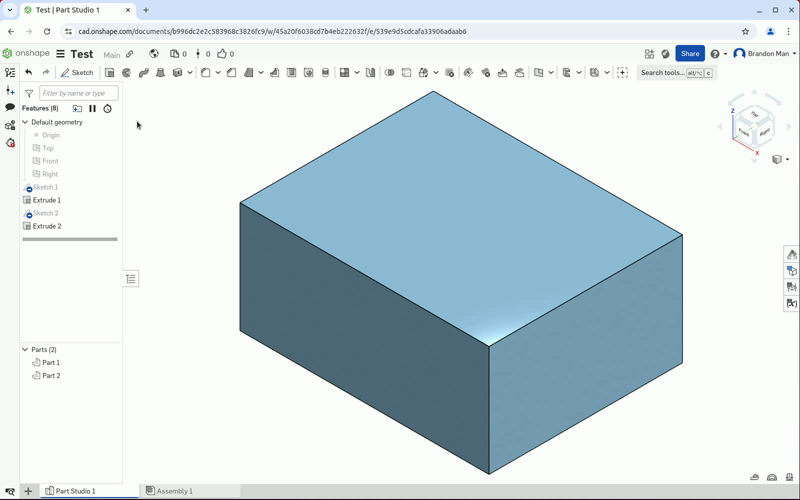
mouse_move(73, 189)
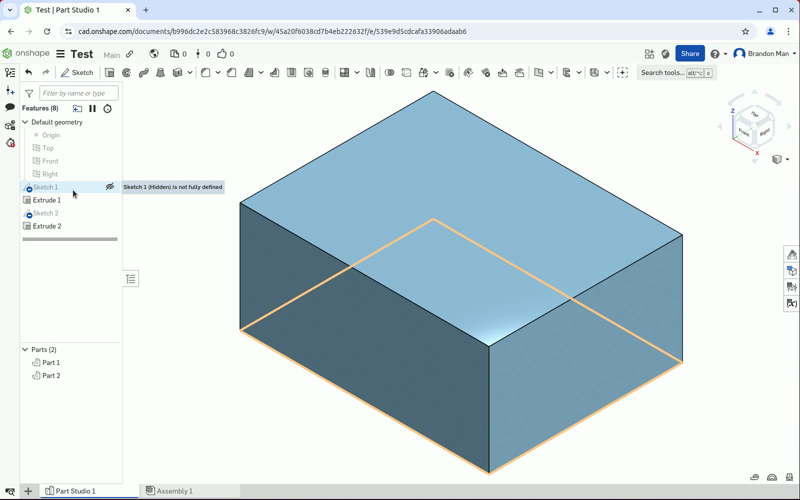
click(73, 189)